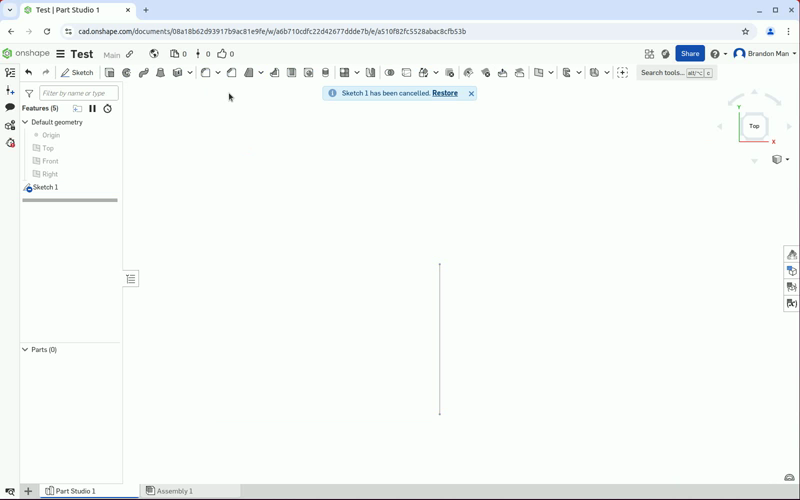
key(shift+h)
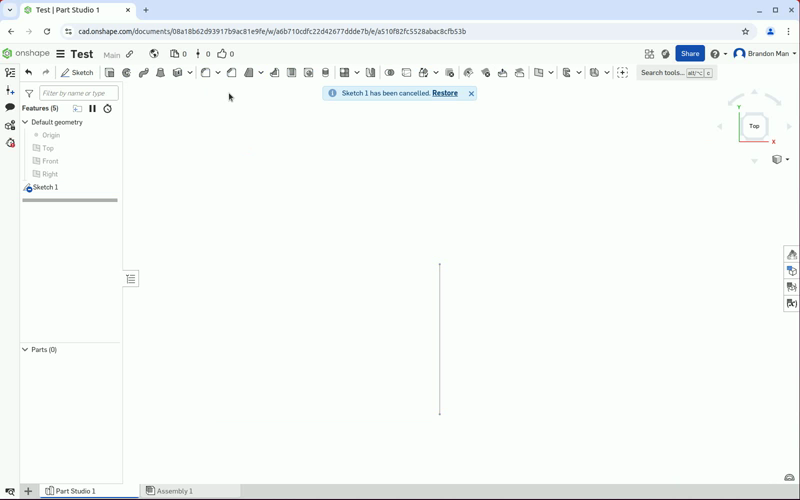
key(shift+s)
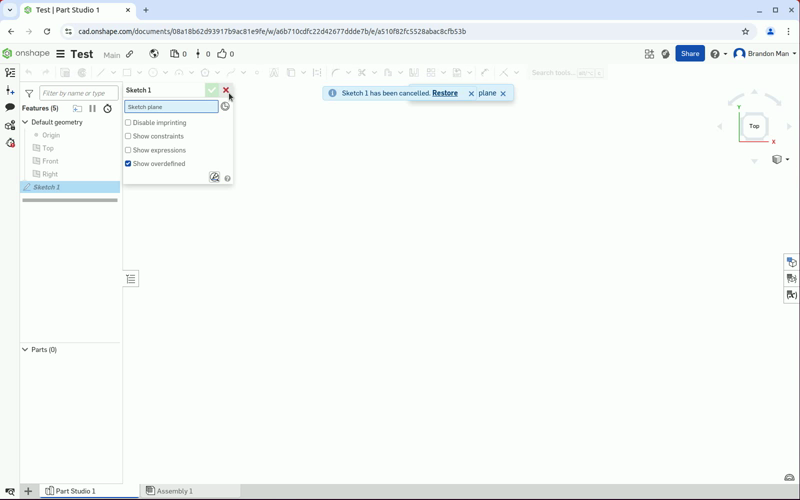
mouse_move(73, 150)
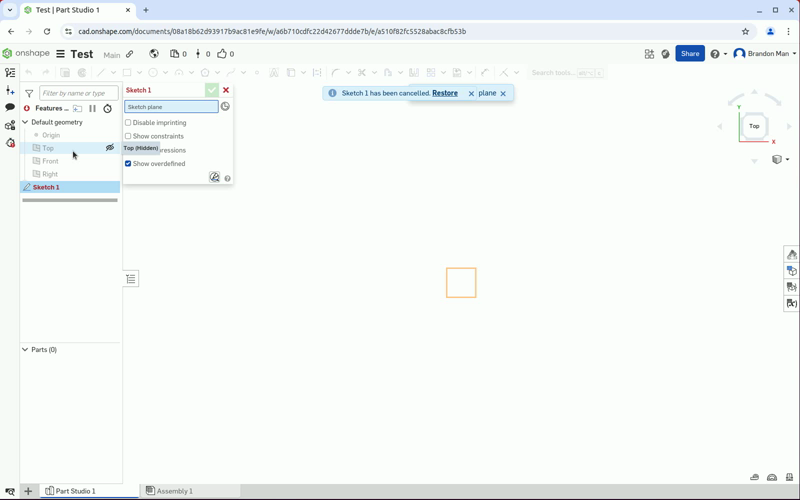
click(73, 150)
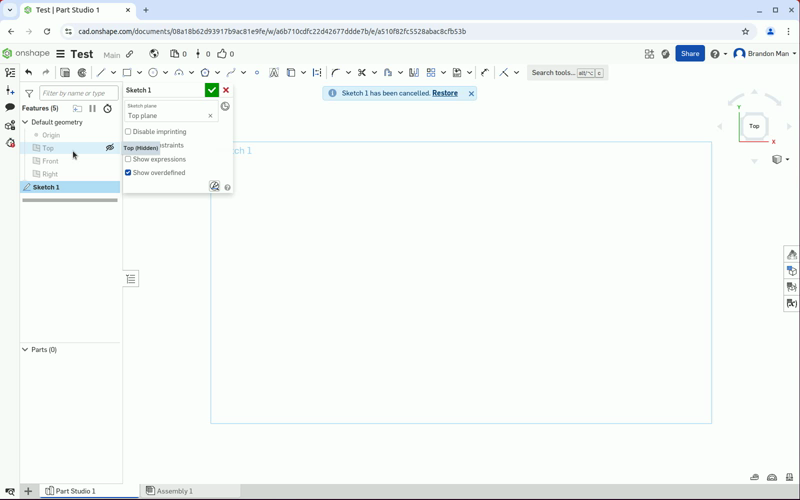
mouse_move(73, 352)
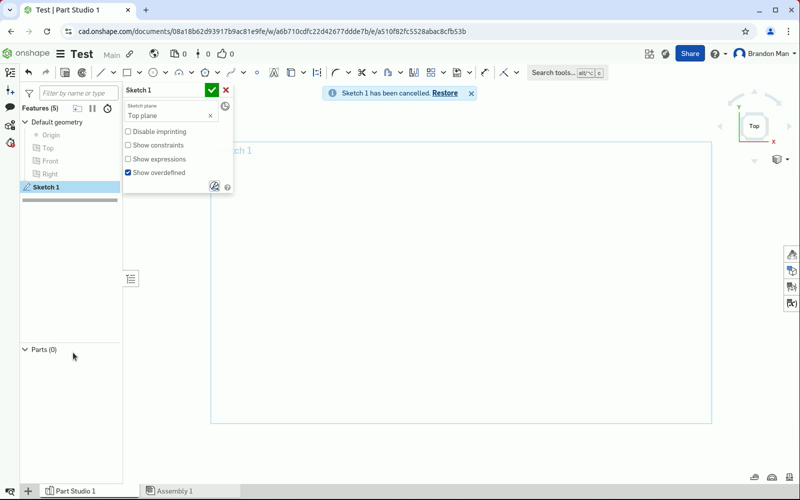
key(y)
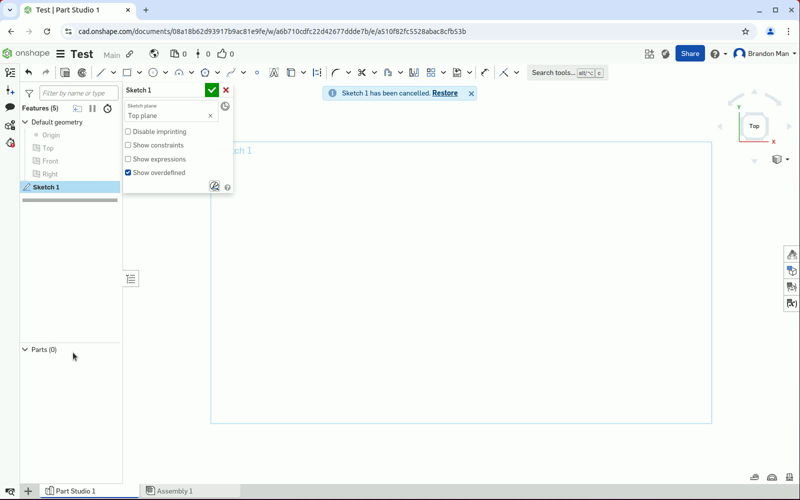
key(l)
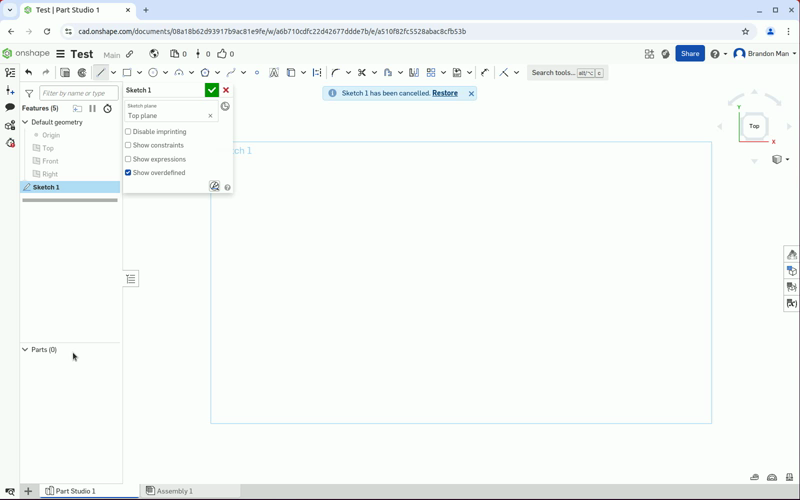
key_down(shift)
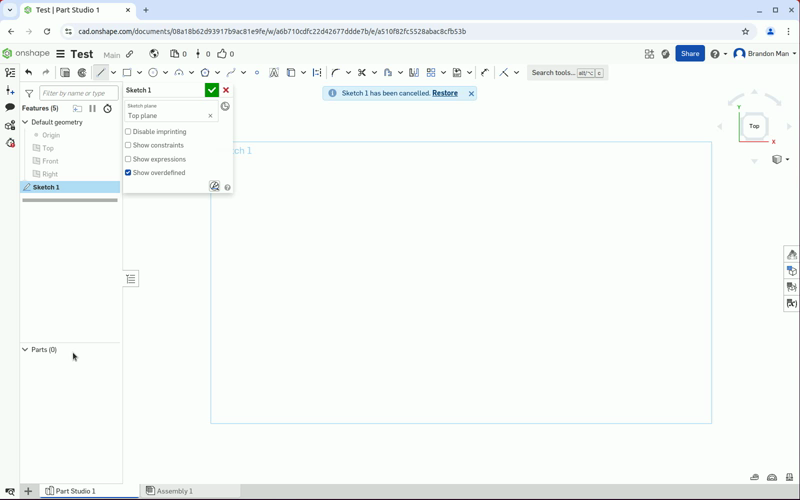
mouse_move(406, 334)
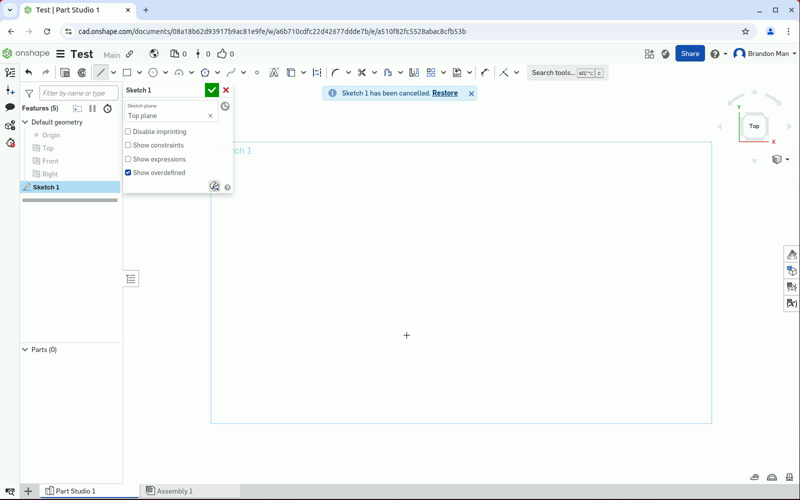
click(406, 334)
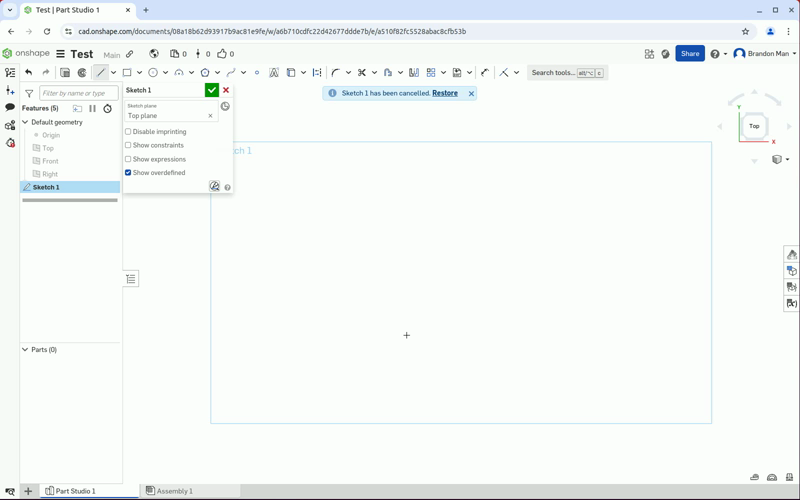
key_up(shift)
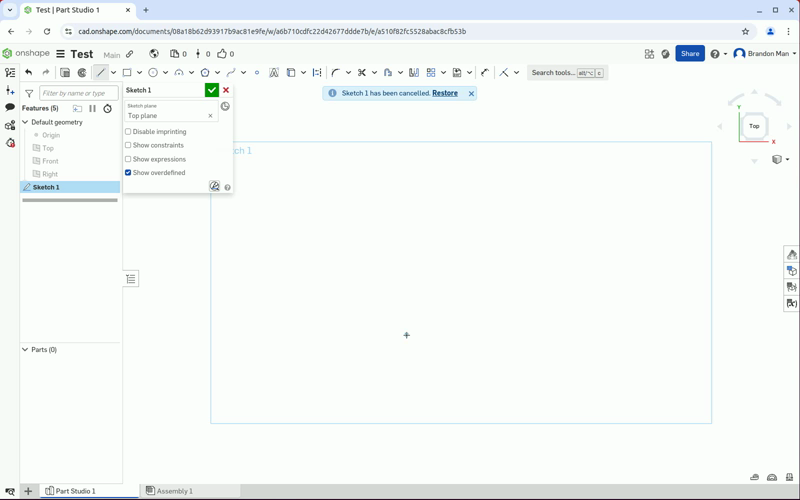
key_down(shift)
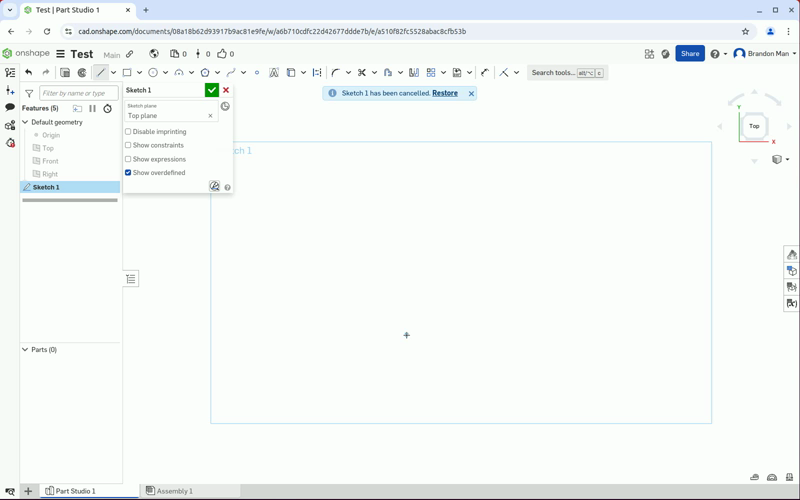
mouse_move(519, 334)
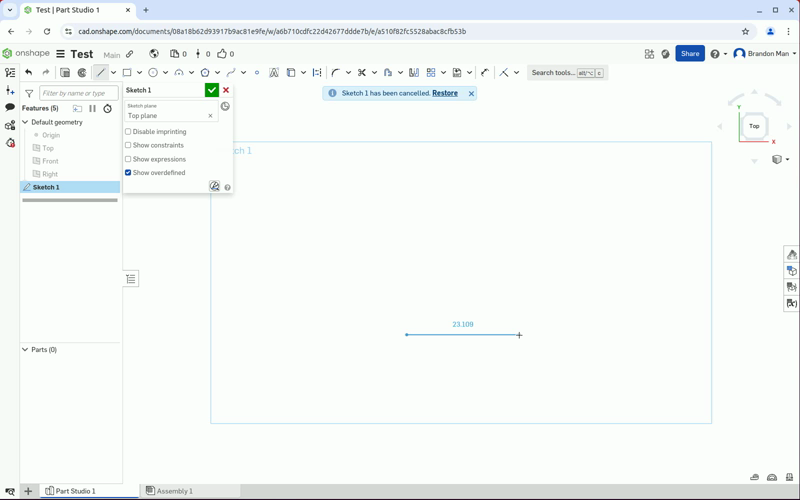
click(519, 334)
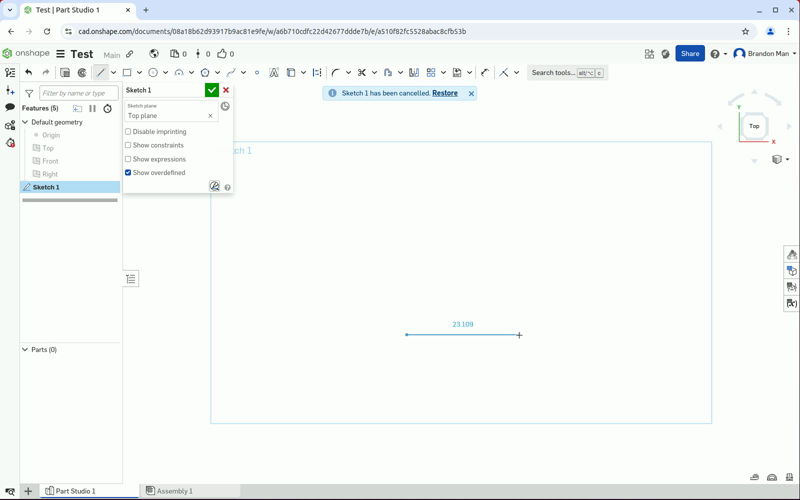
key_up(shift)
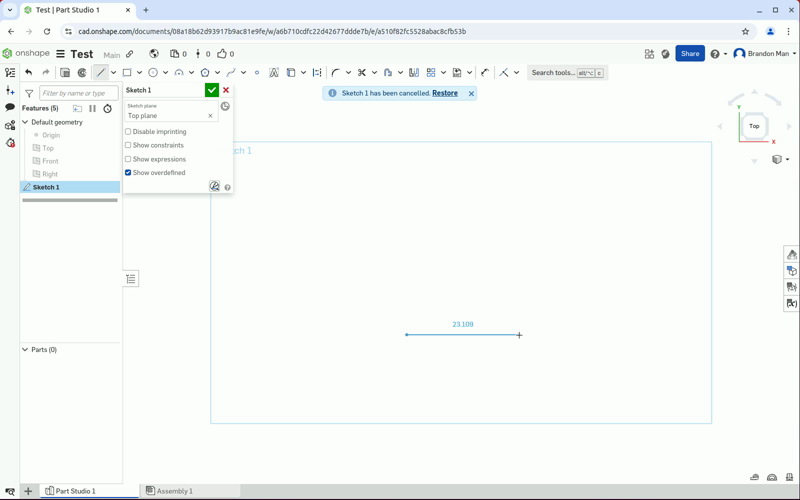
key_down(shift)
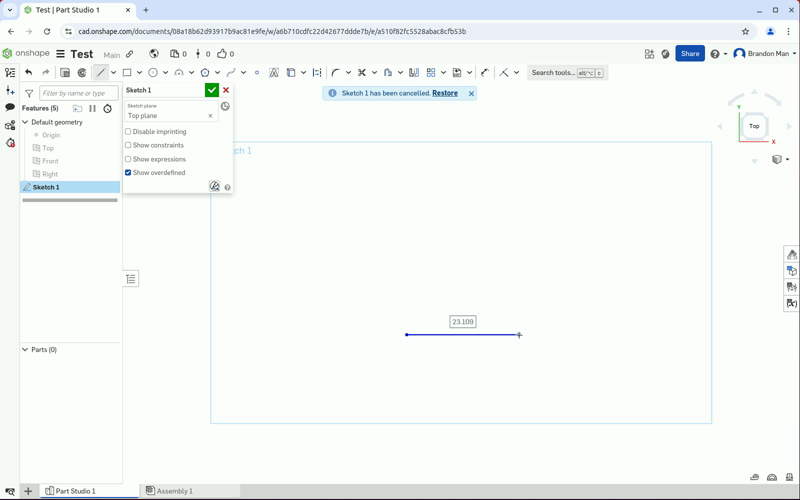
mouse_move(519, 222)
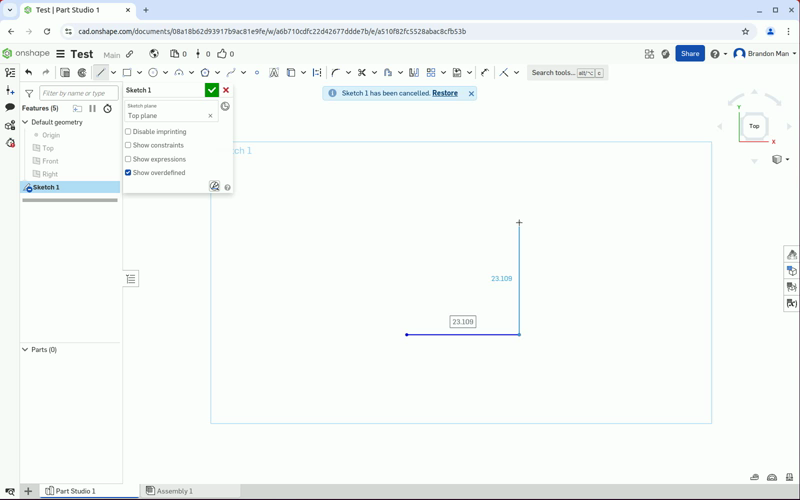
click(519, 222)
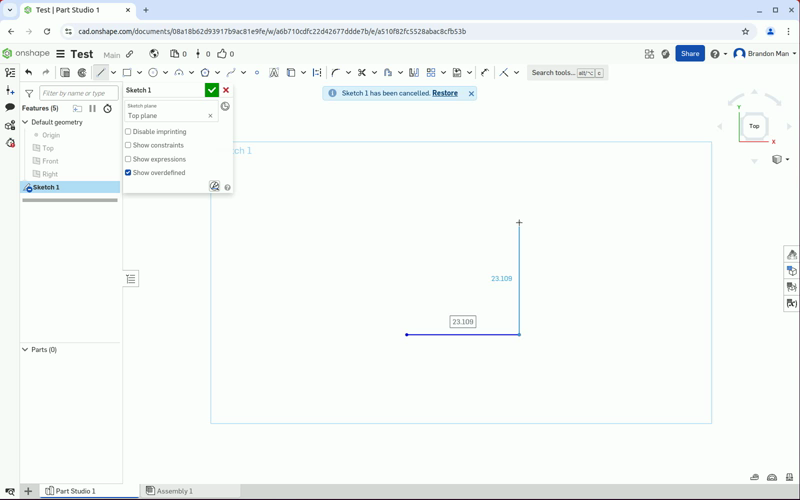
key_up(shift)
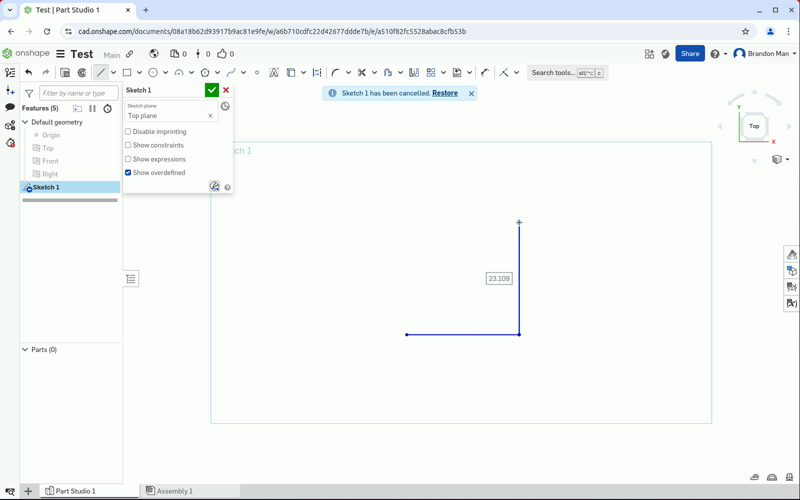
key_down(shift)
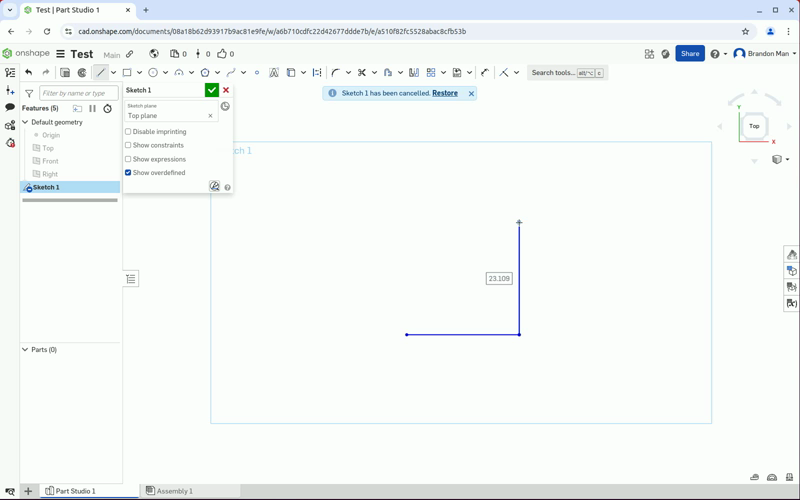
mouse_move(406, 222)
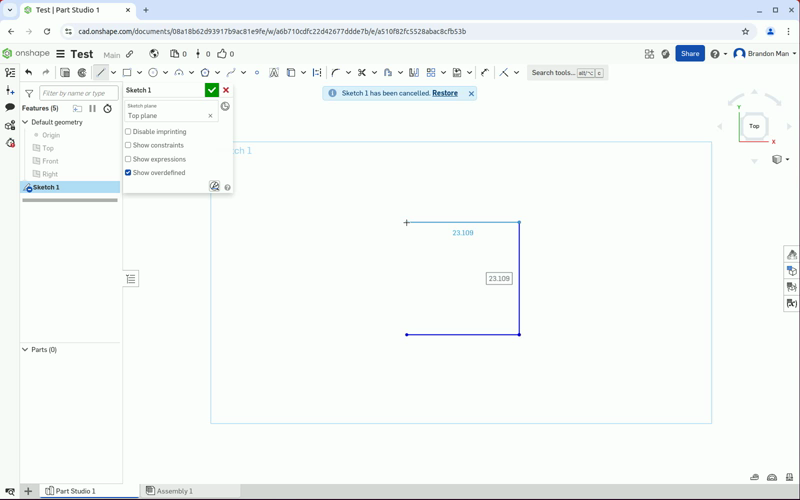
click(406, 222)
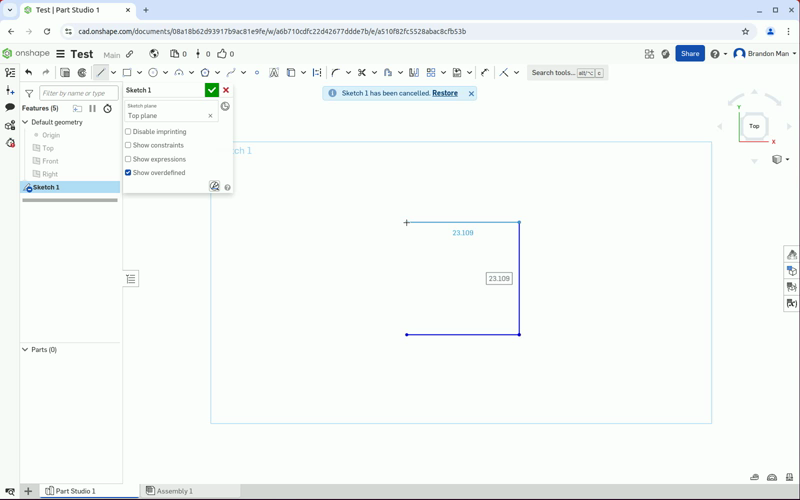
key_up(shift)
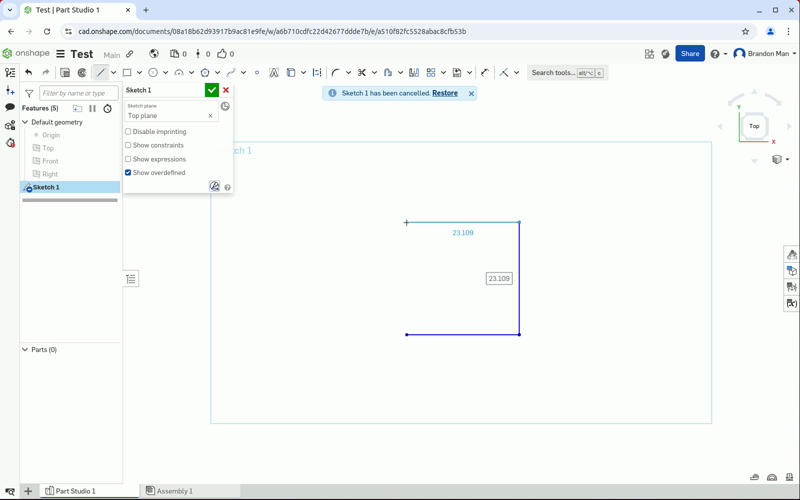
key_down(shift)
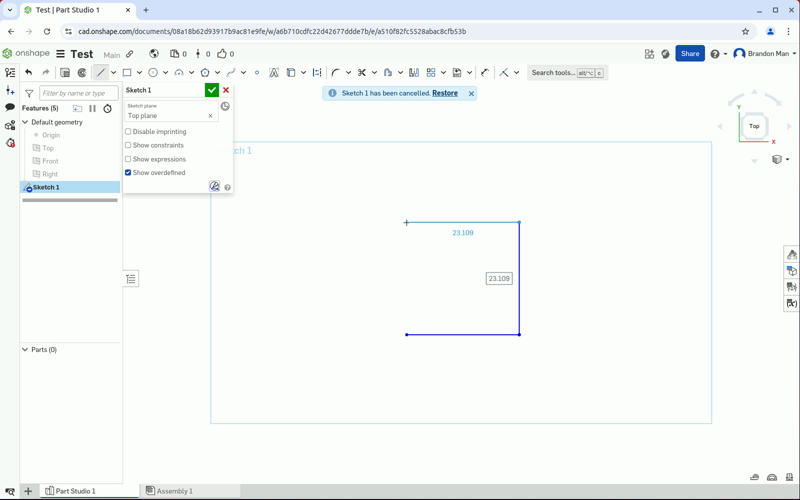
mouse_move(406, 334)
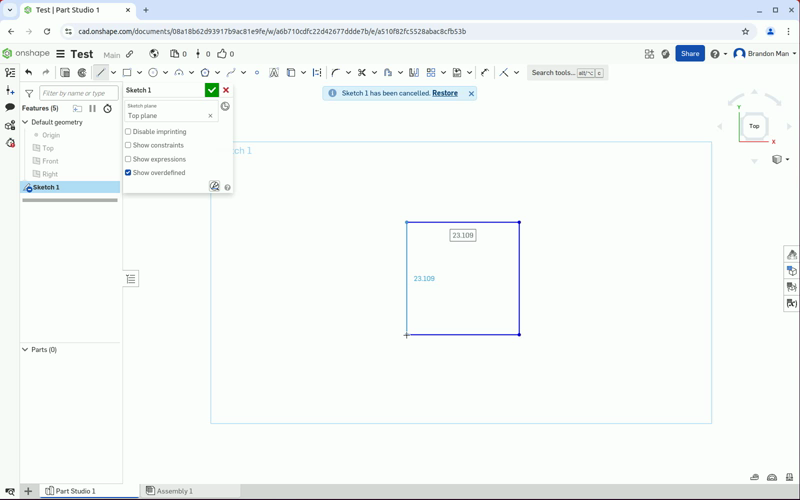
key_up(shift)
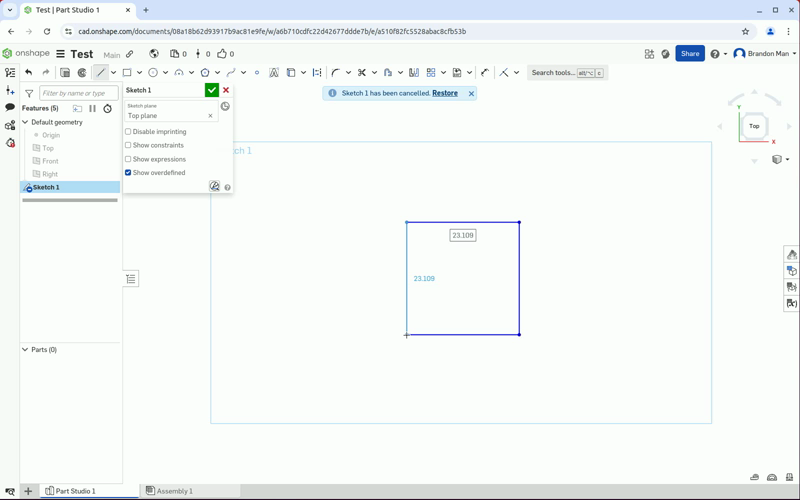
click(406, 334)
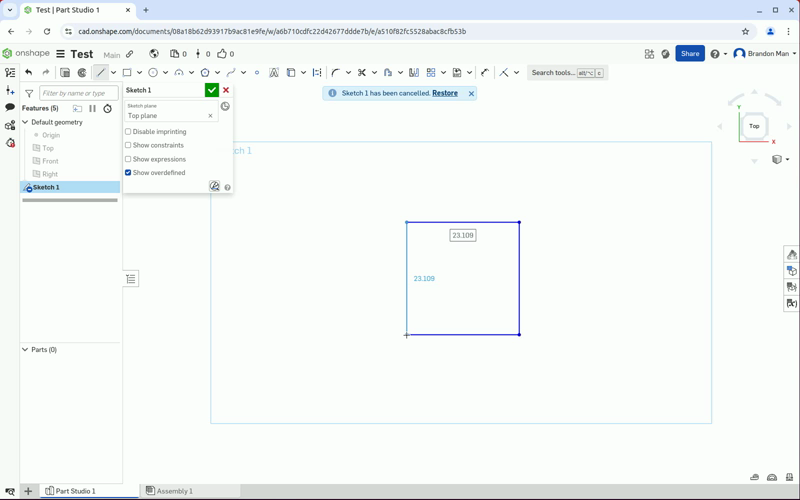
key(esc)
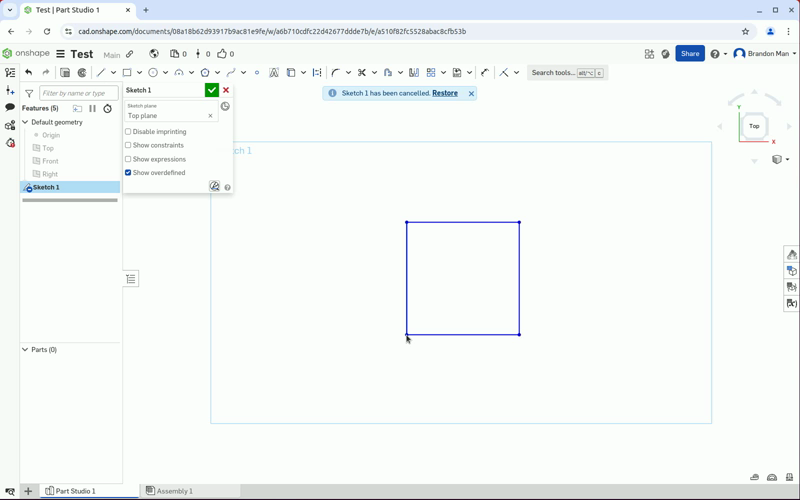
mouse_move(447, 311)
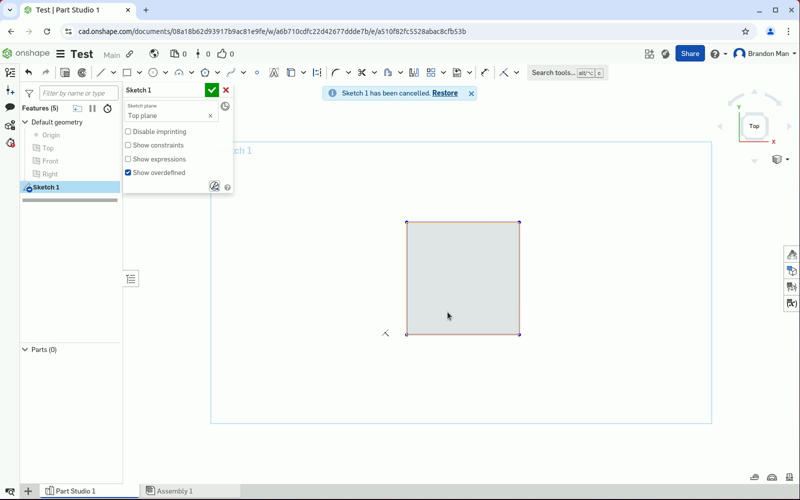
click(447, 311)
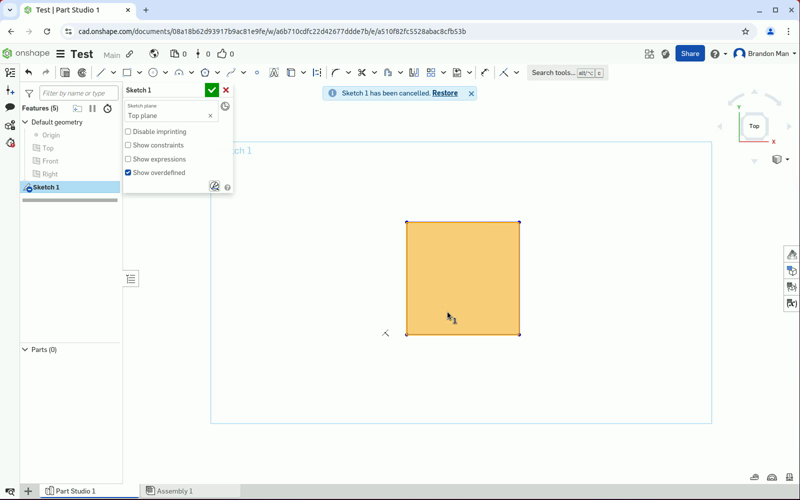
mouse_move(73, 352)
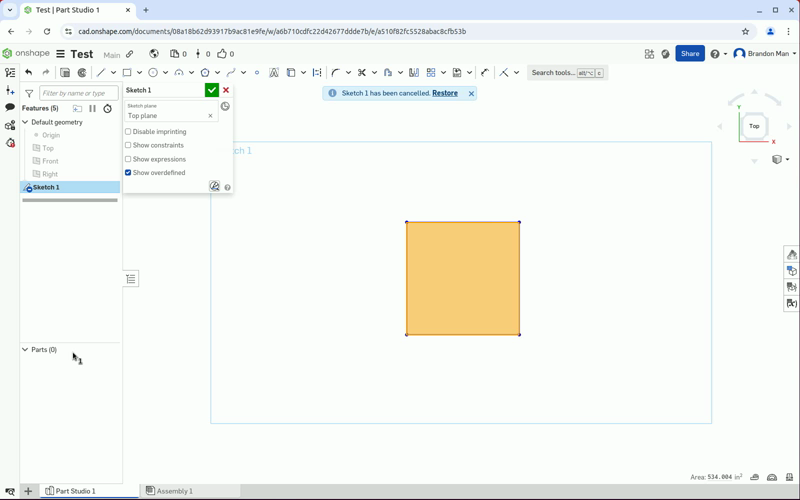
key(shift+y)
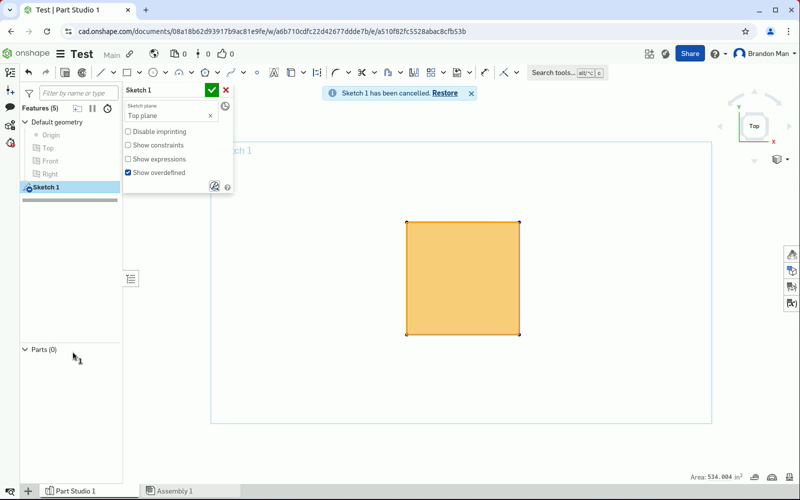
key(shift+e)
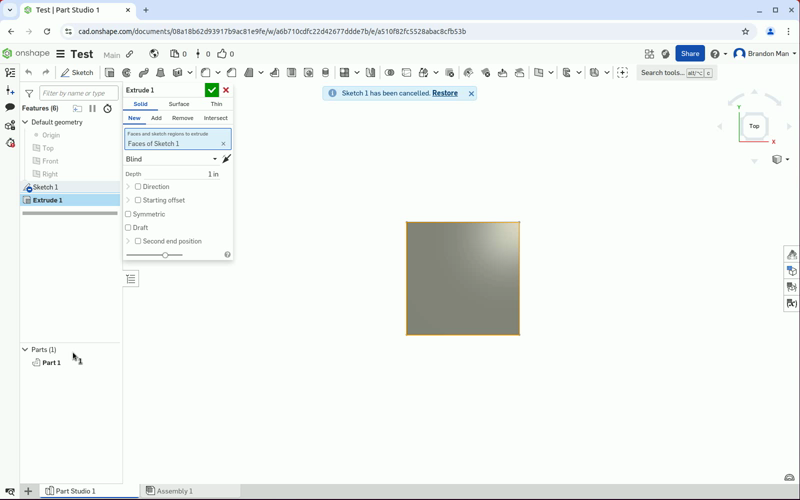
mouse_move(143, 106)
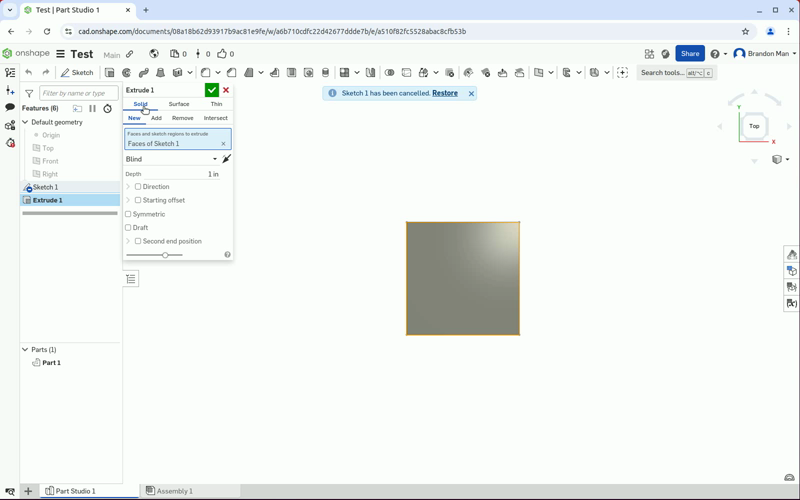
click(143, 106)
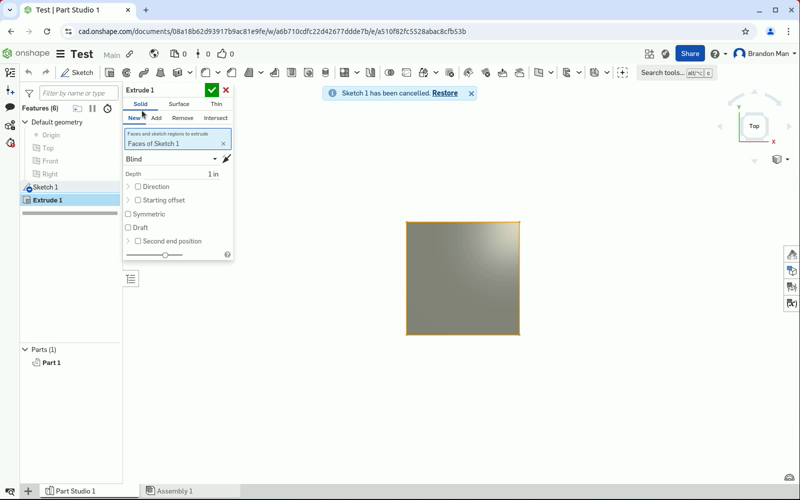
mouse_move(137, 120)
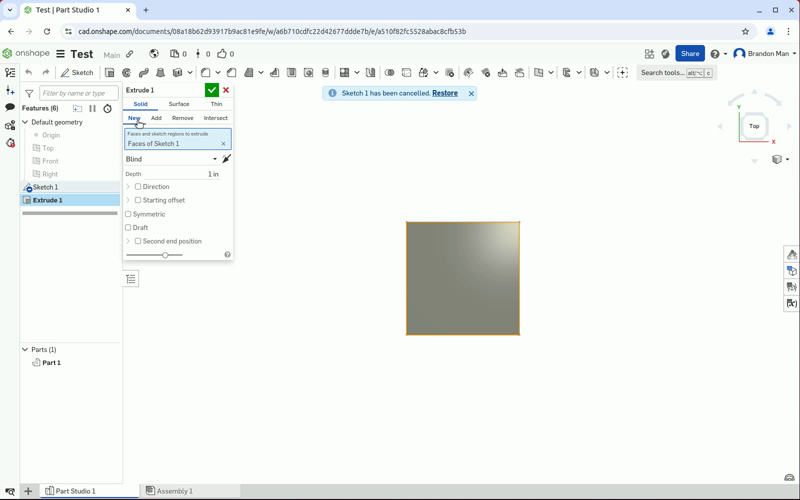
click(137, 120)
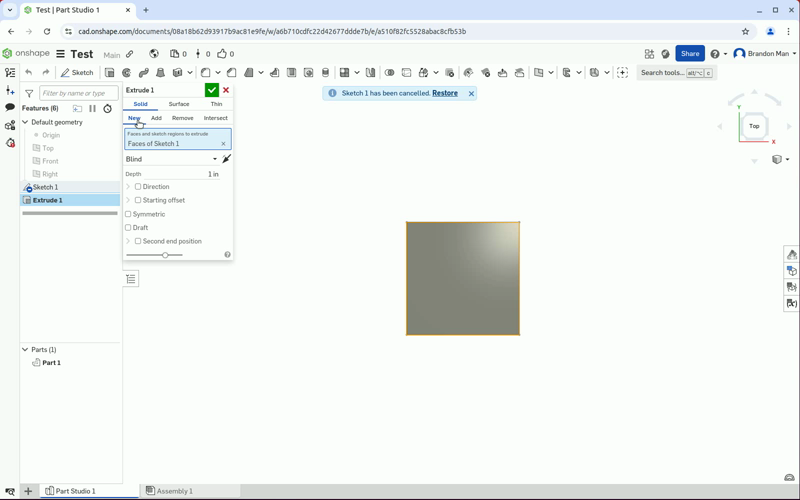
key(tab, 4)
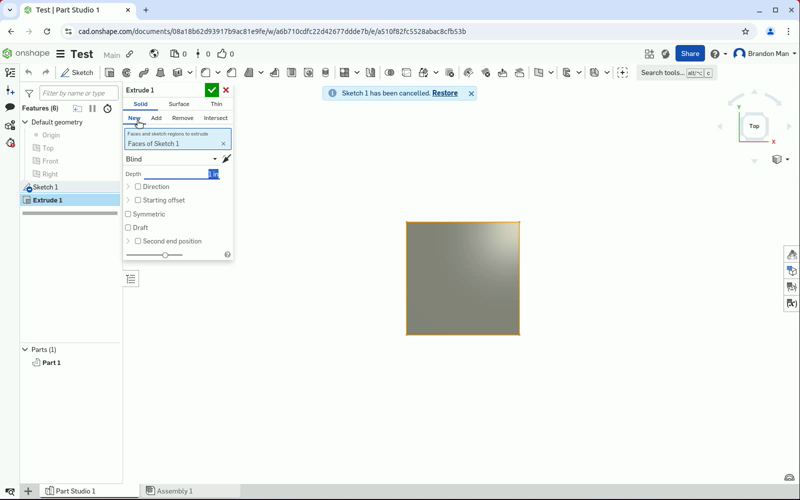
text(5.777)
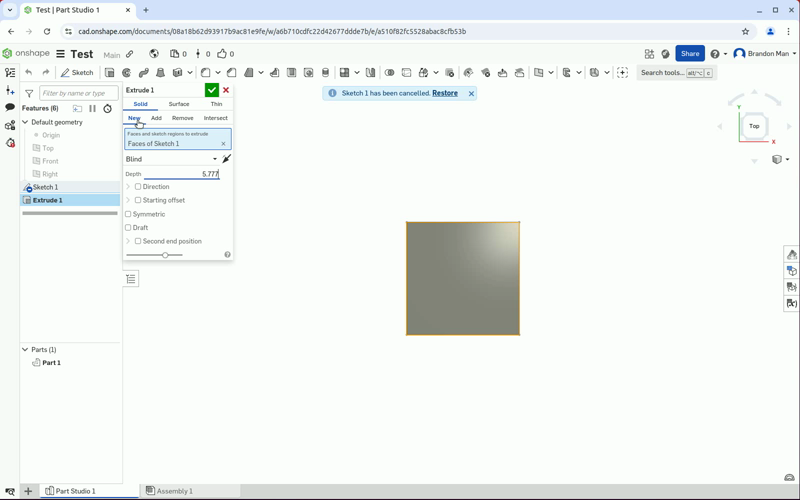
key(enter)
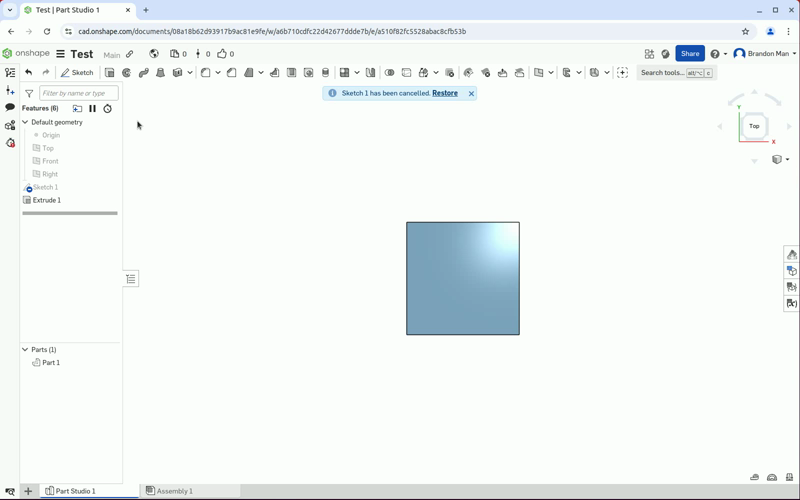
key(shift+h)
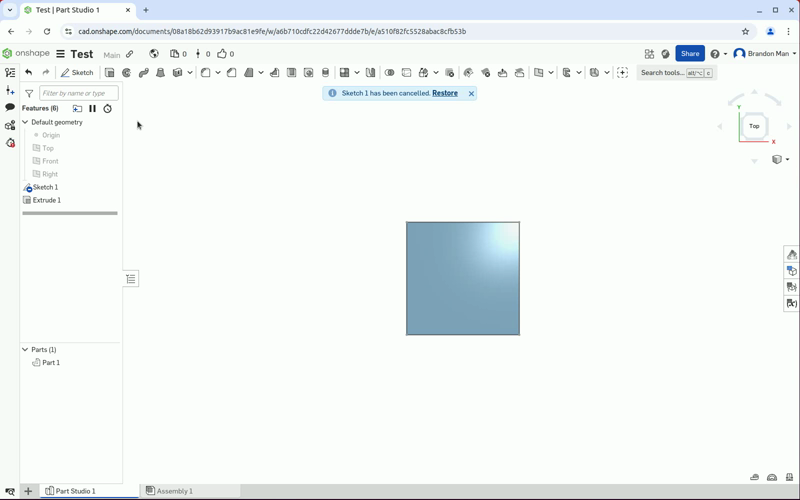
key(shift+h)
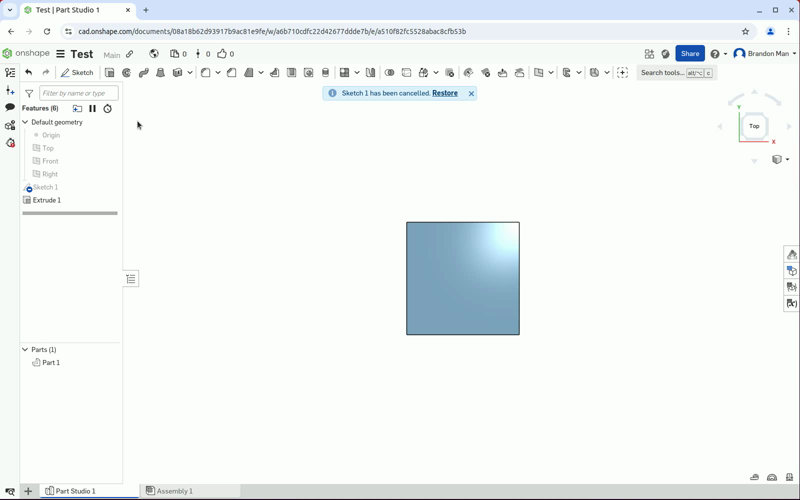
mouse_move(73, 189)
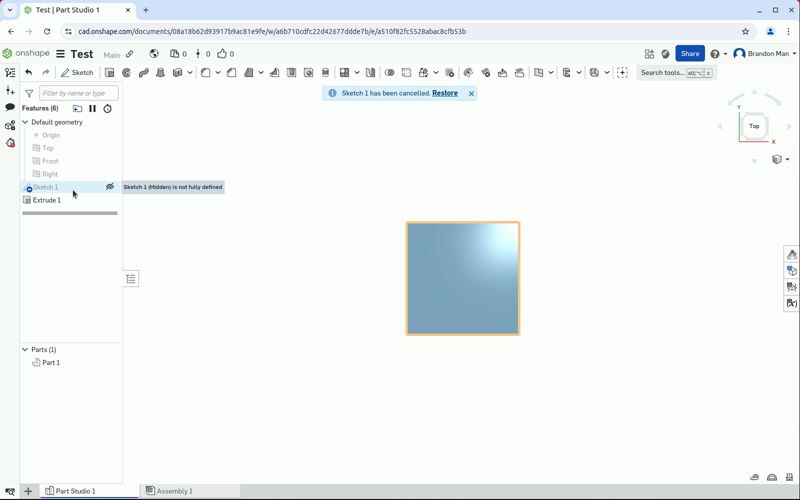
click(73, 189)
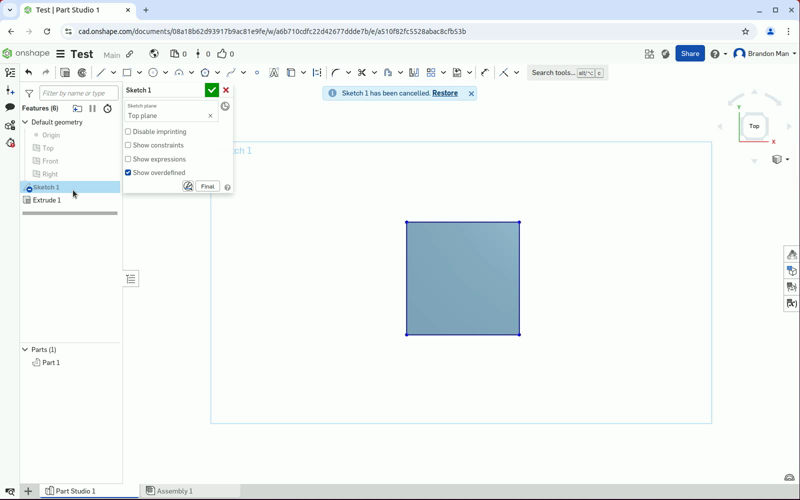
mouse_move(229, 92)
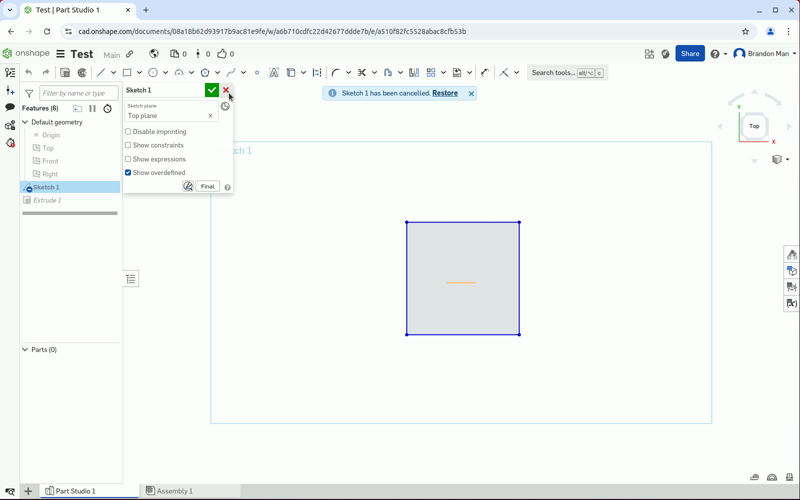
click(229, 92)
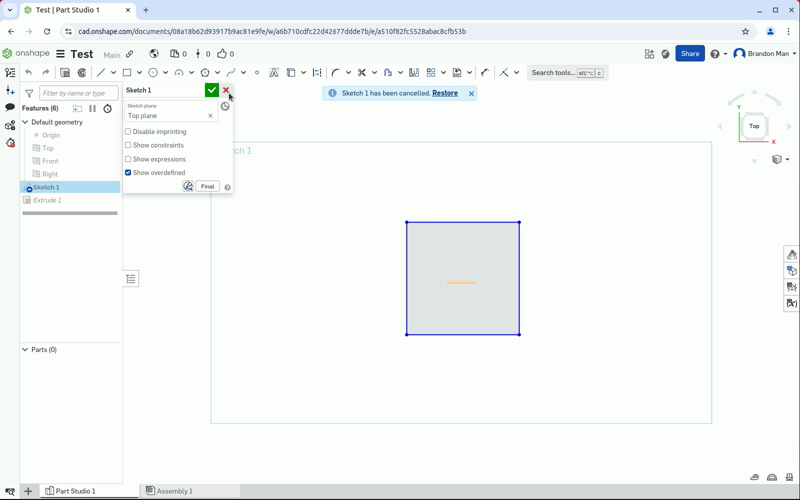
key(shift+s)
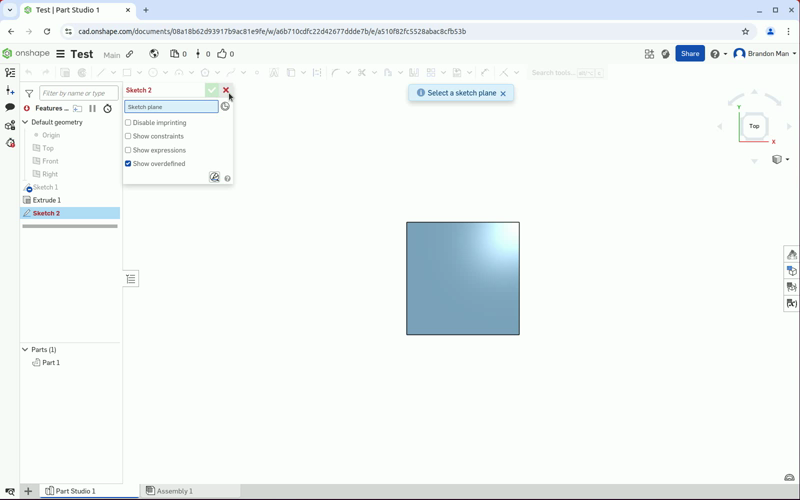
mouse_move(73, 150)
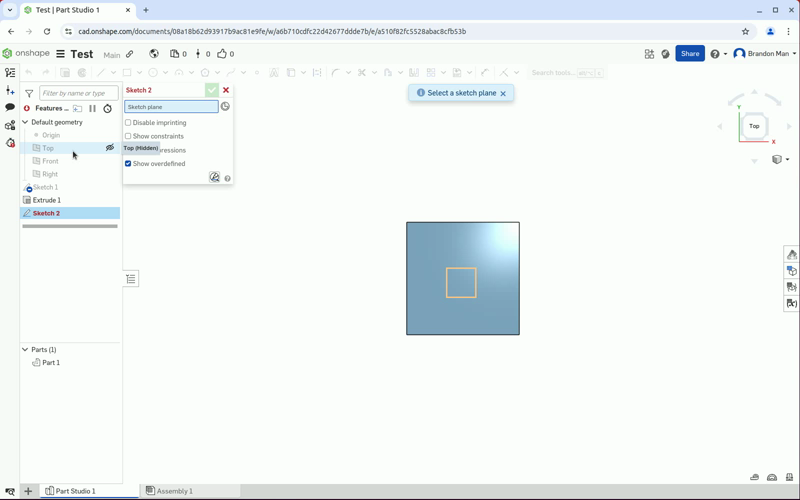
click(73, 150)
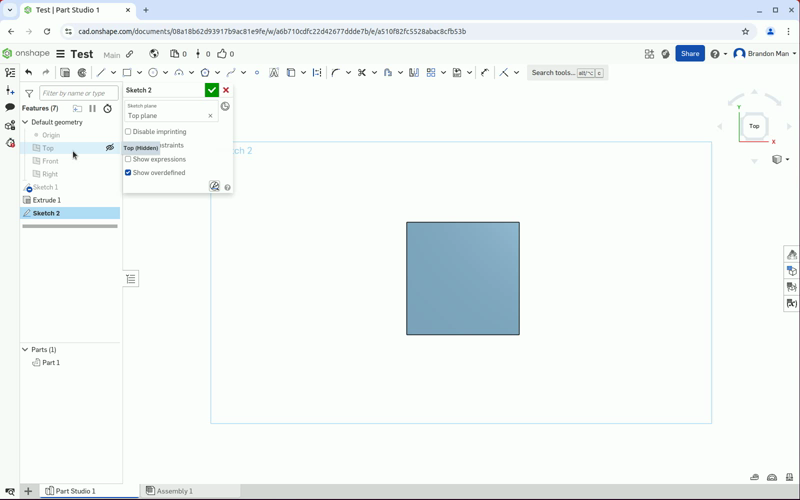
mouse_move(73, 352)
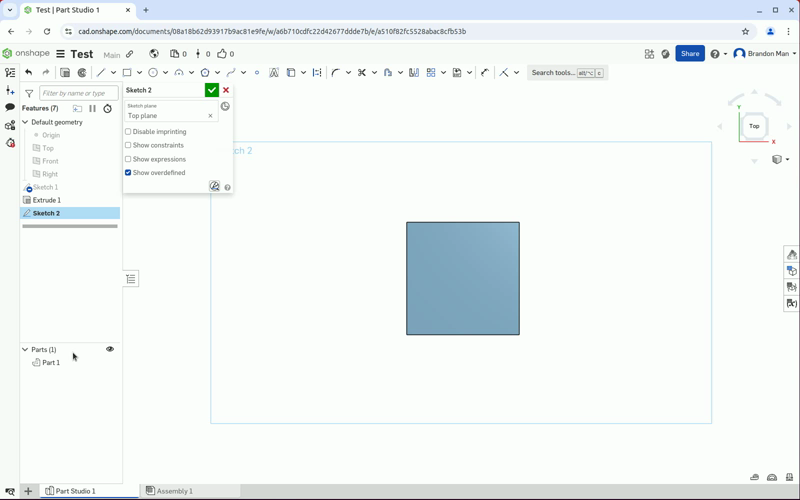
key(y)
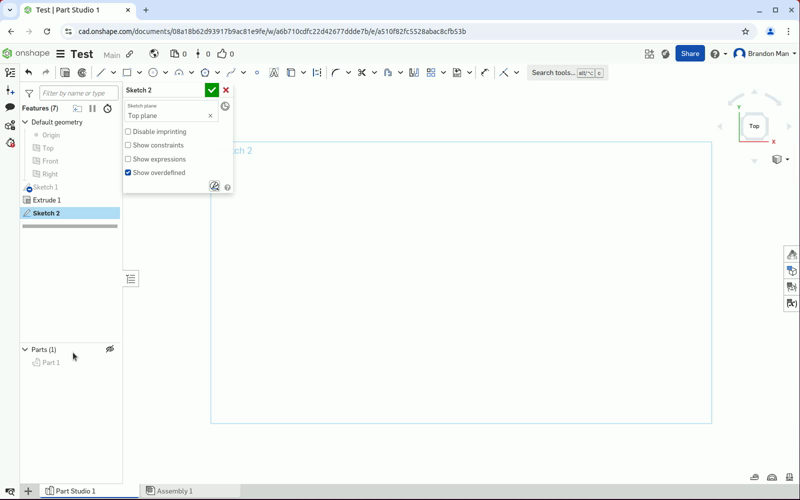
key(c)
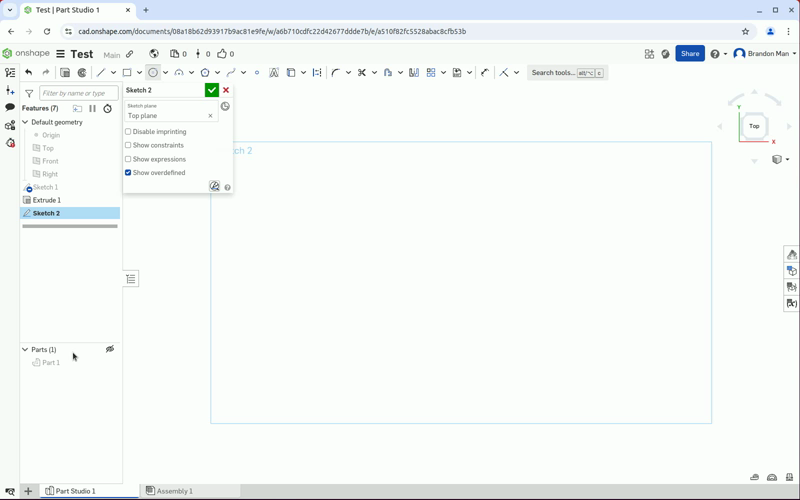
key_down(shift)
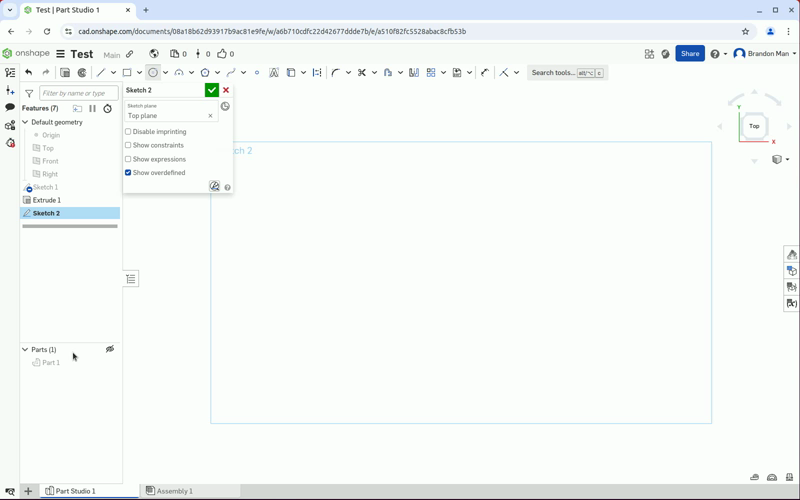
mouse_move(461, 280)
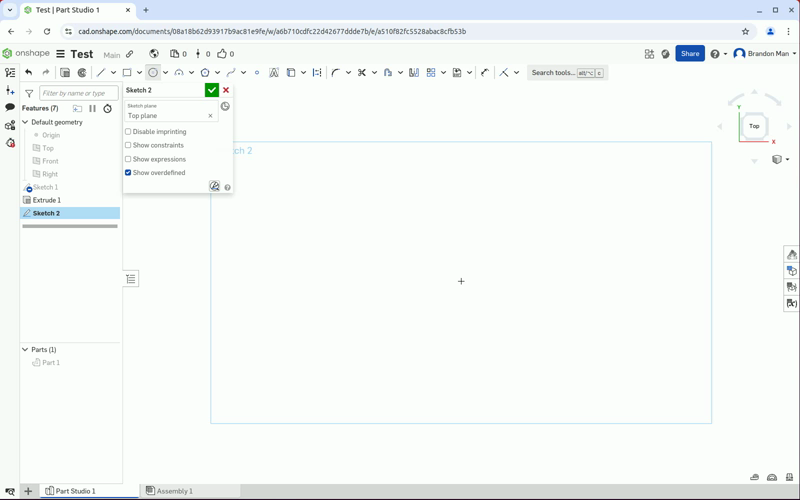
click(461, 280)
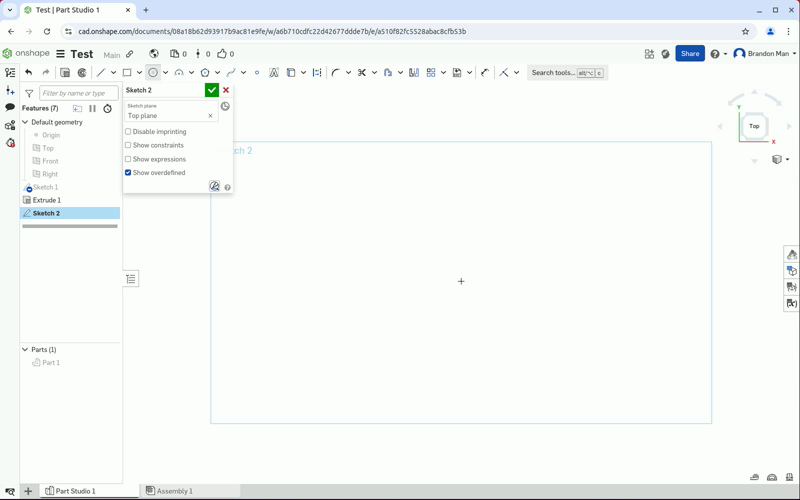
key_up(shift)
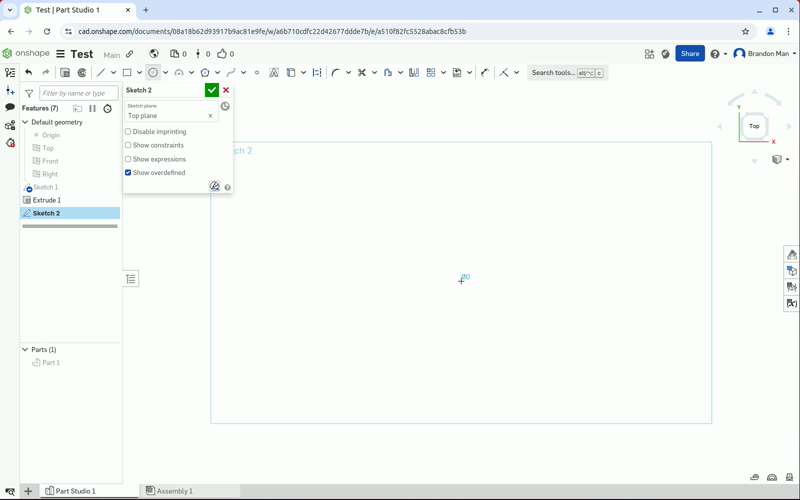
mouse_move(468, 280)
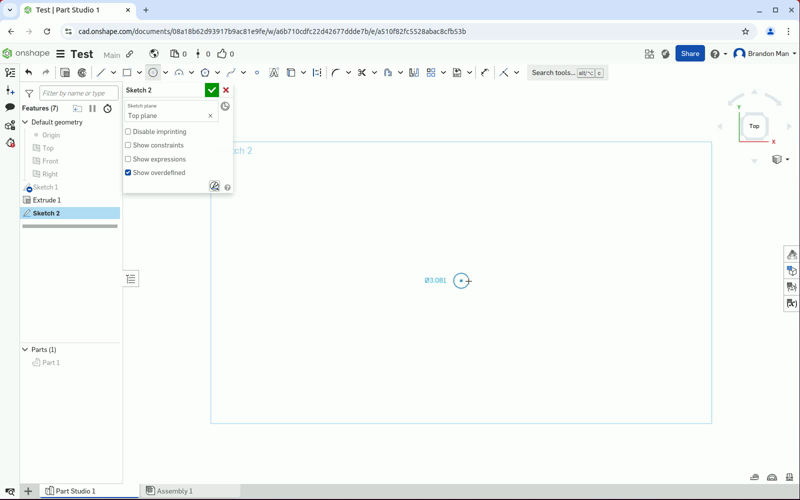
click(468, 280)
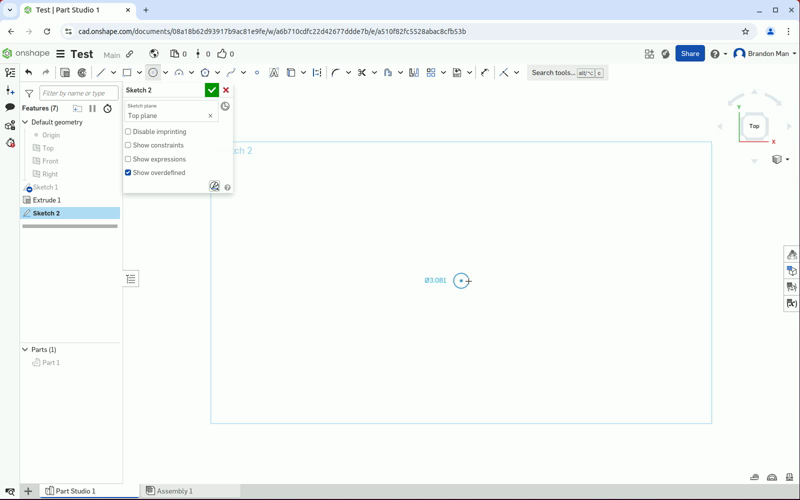
key(esc)
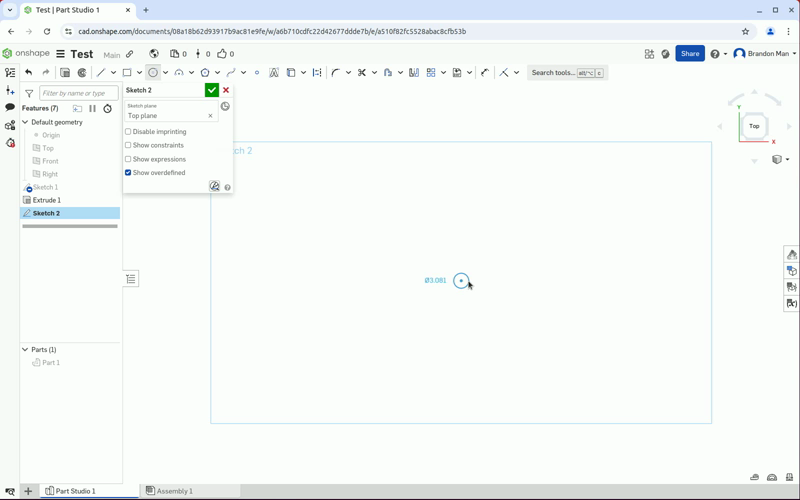
mouse_move(466, 279)
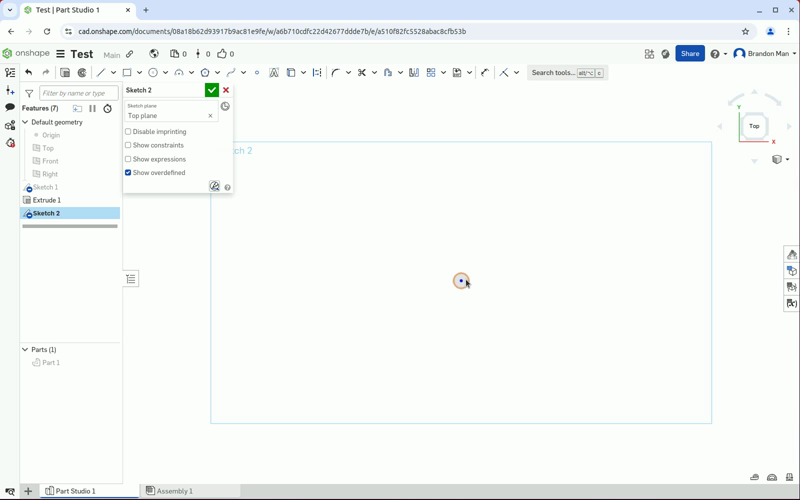
scroll(6)
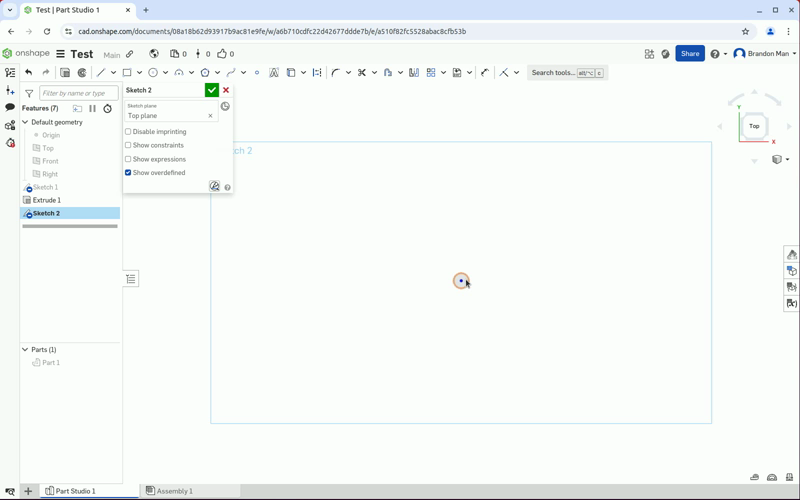
scroll(6)
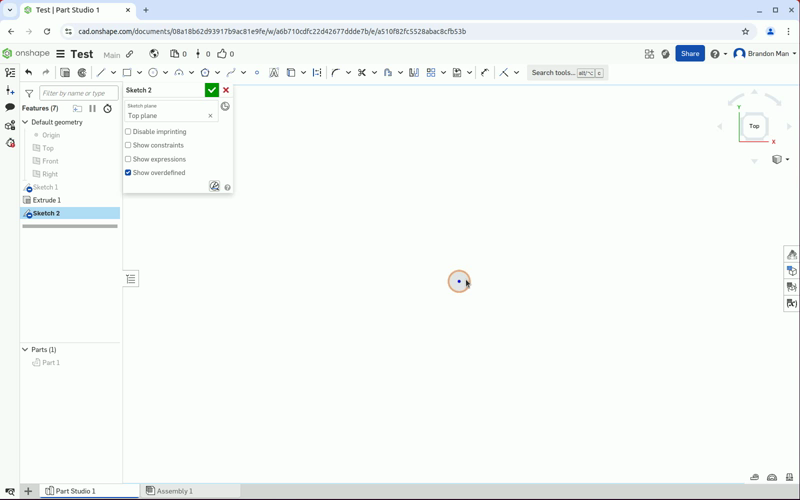
scroll(6)
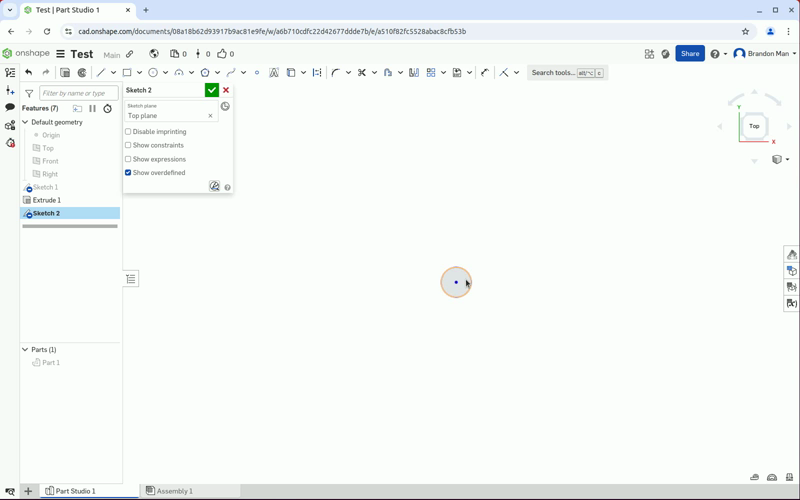
scroll(6)
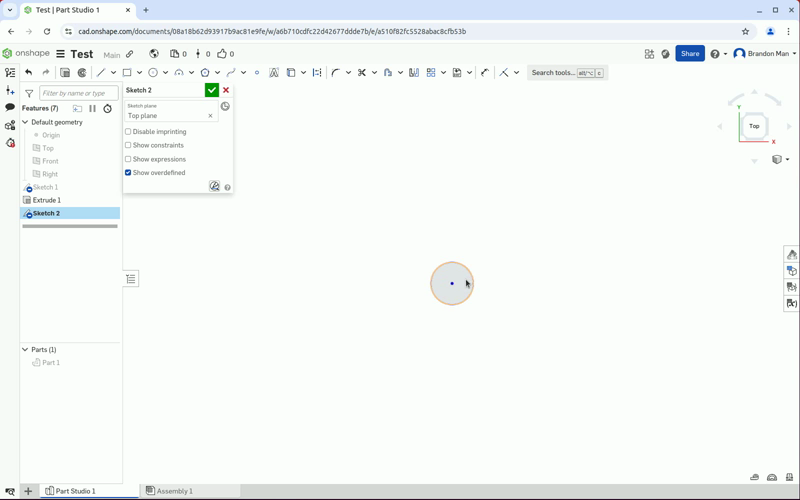
scroll(6)
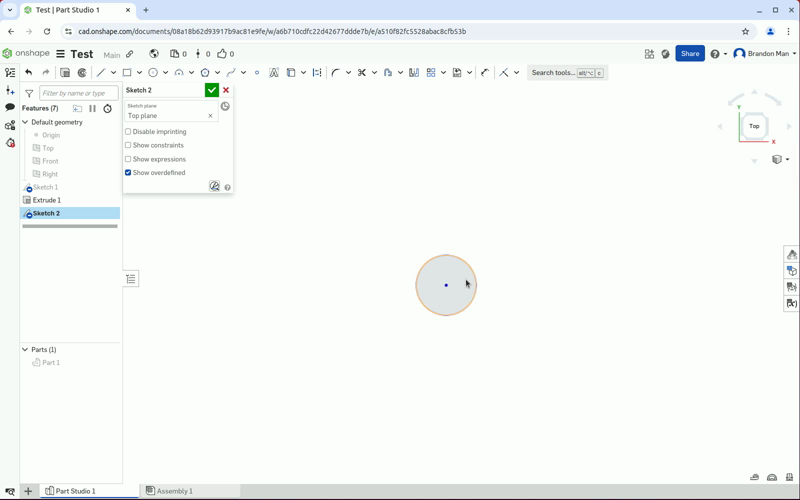
scroll(6)
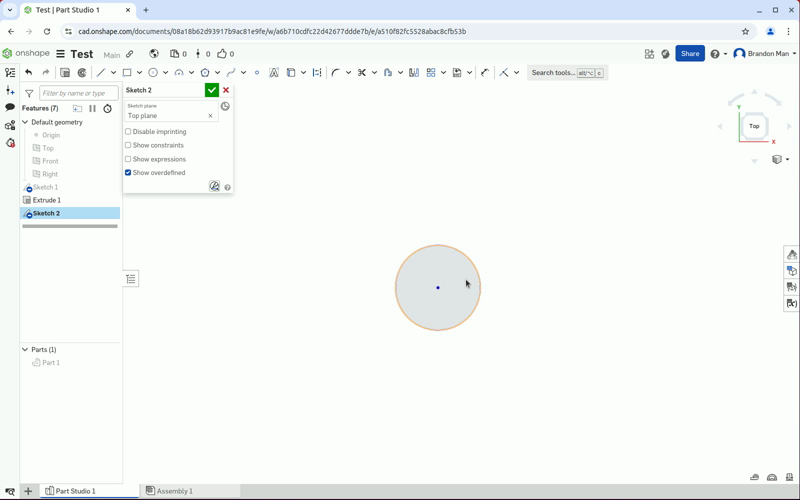
scroll(6)
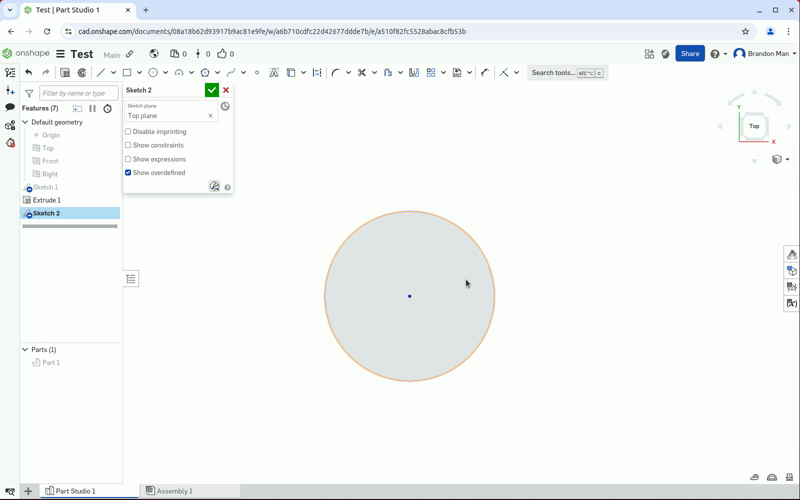
click(466, 279)
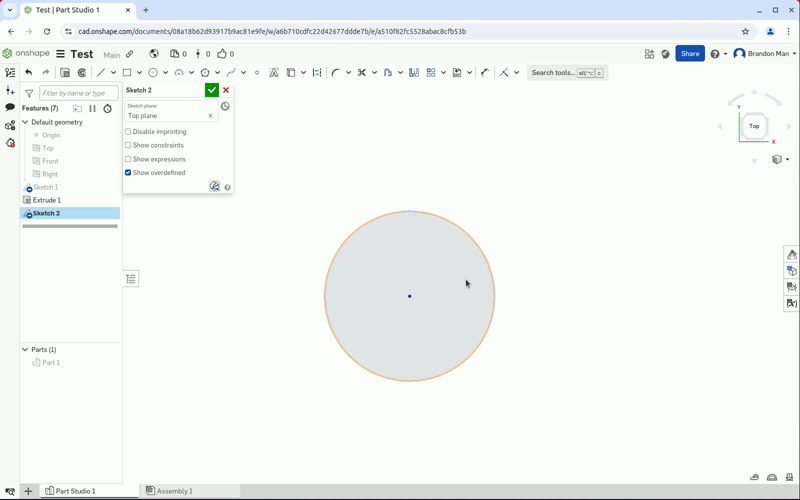
scroll(-6)
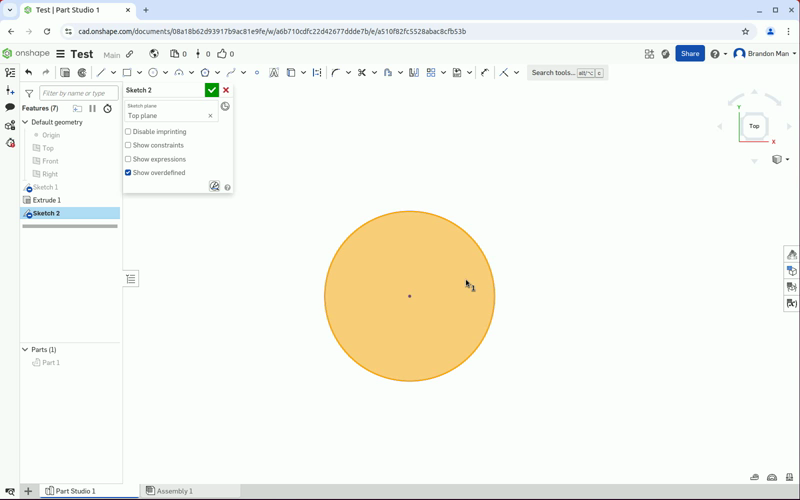
scroll(-6)
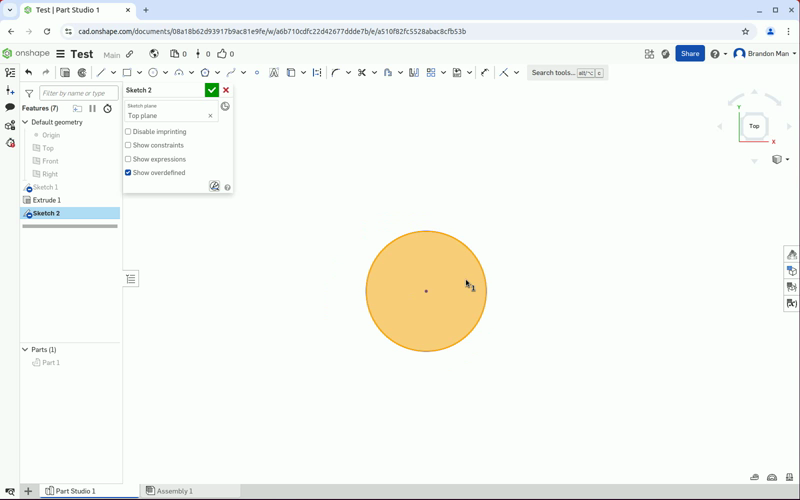
scroll(-6)
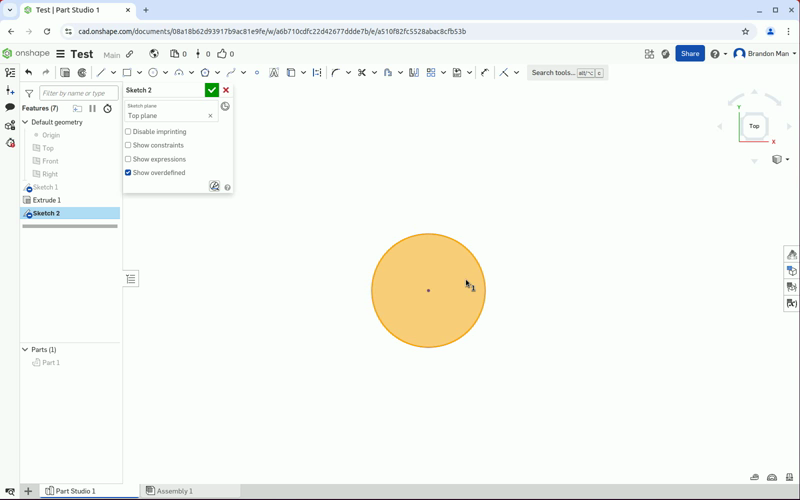
scroll(-6)
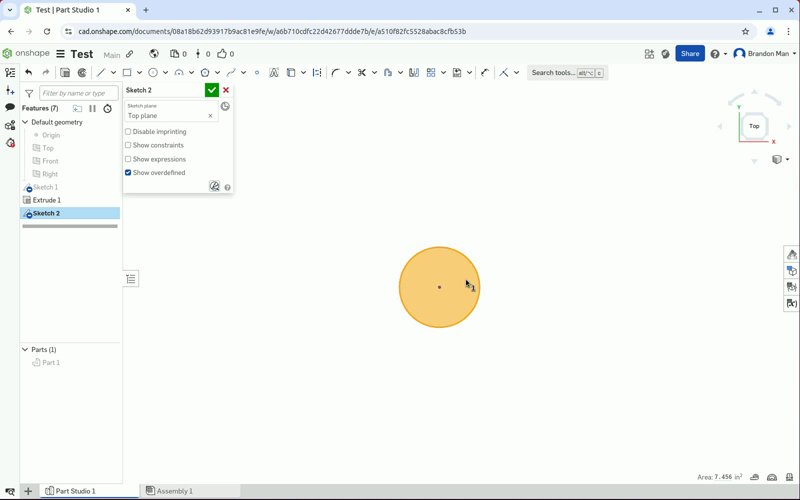
scroll(-6)
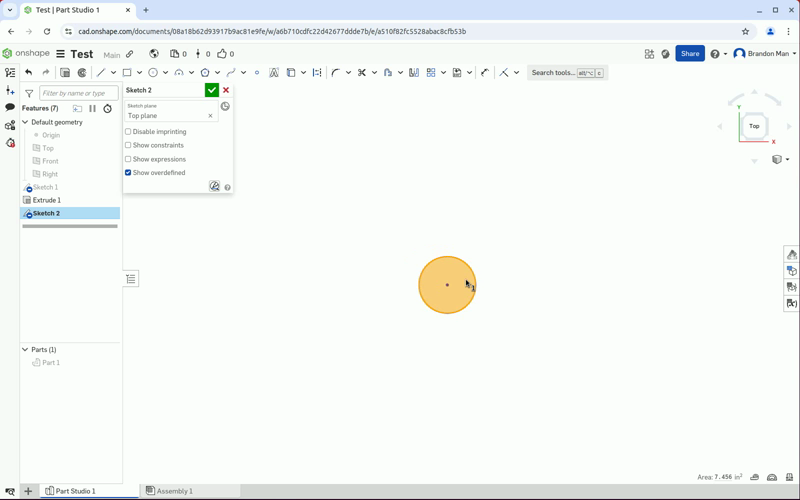
scroll(-6)
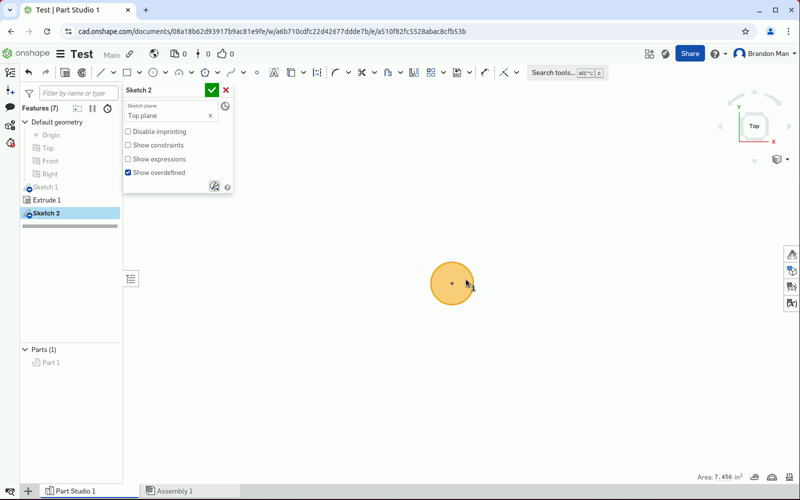
scroll(-6)
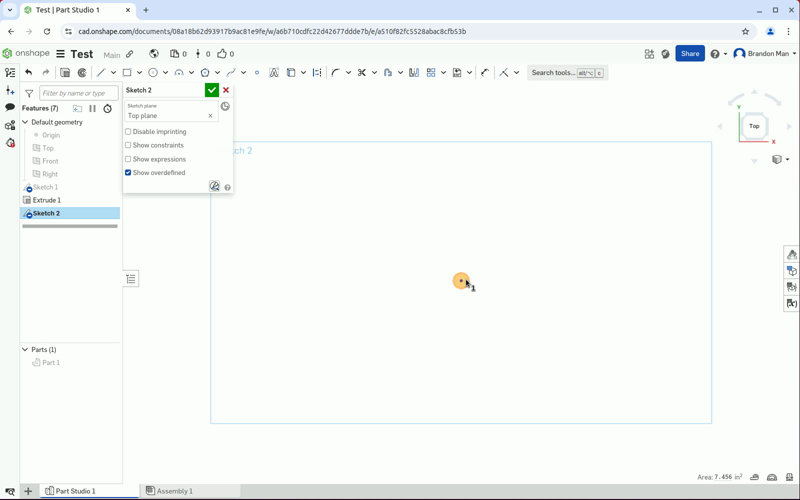
mouse_move(73, 352)
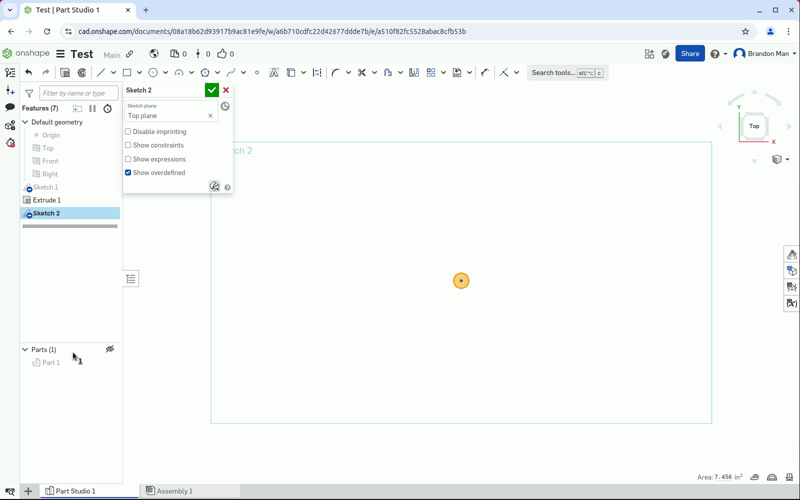
key(shift+y)
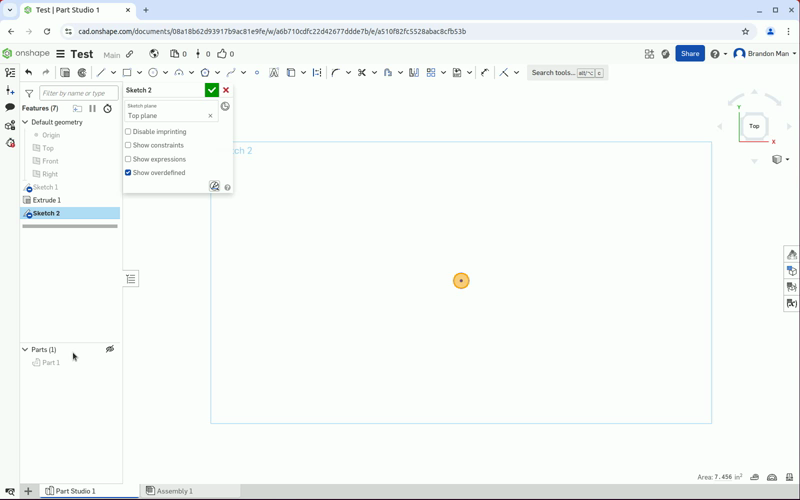
key(shift+e)
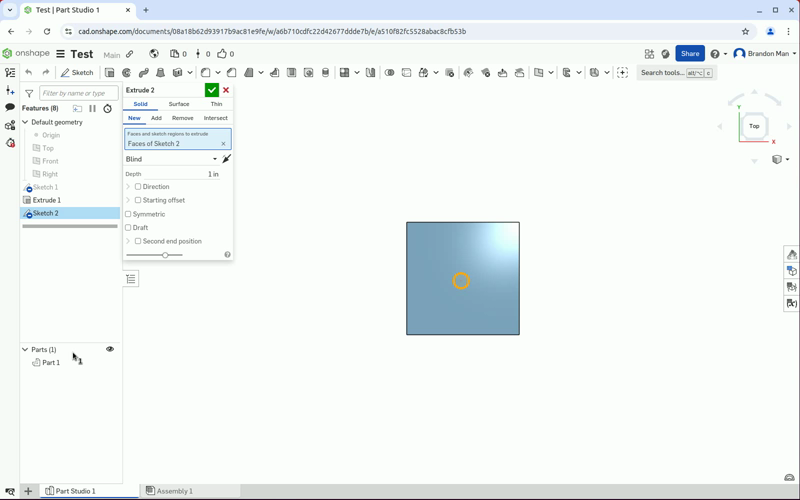
mouse_move(143, 106)
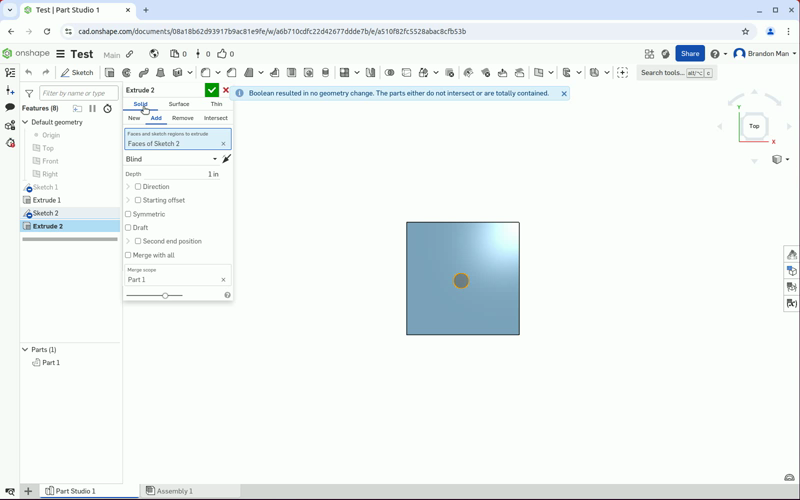
click(143, 106)
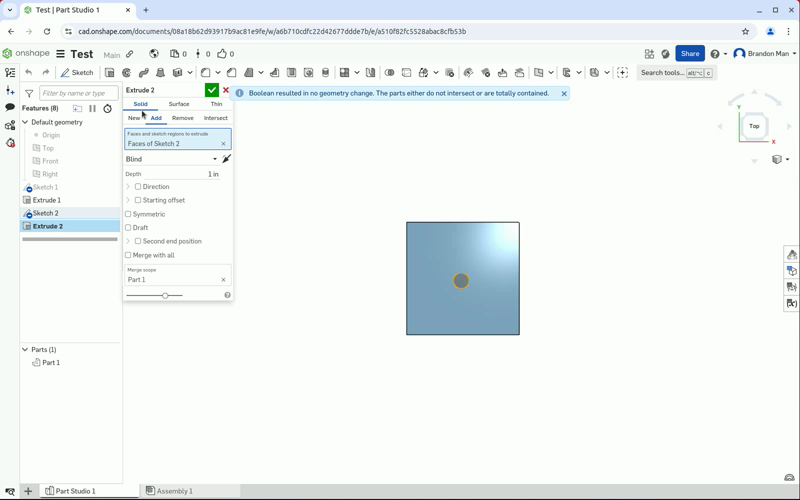
mouse_move(137, 120)
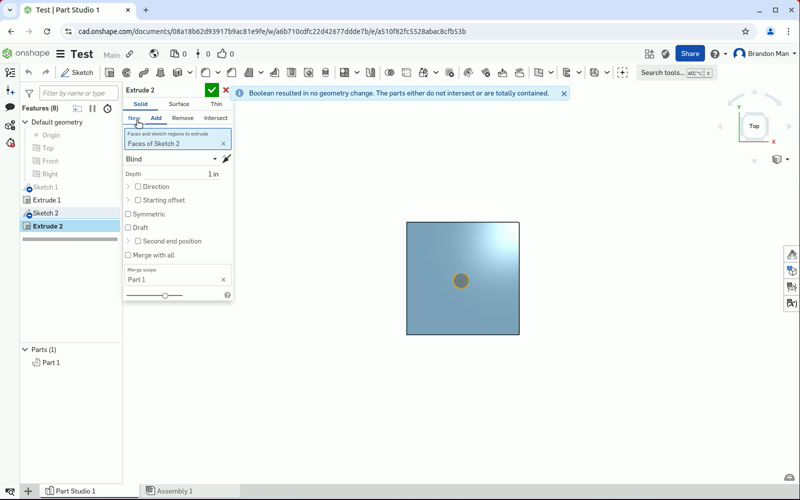
click(137, 120)
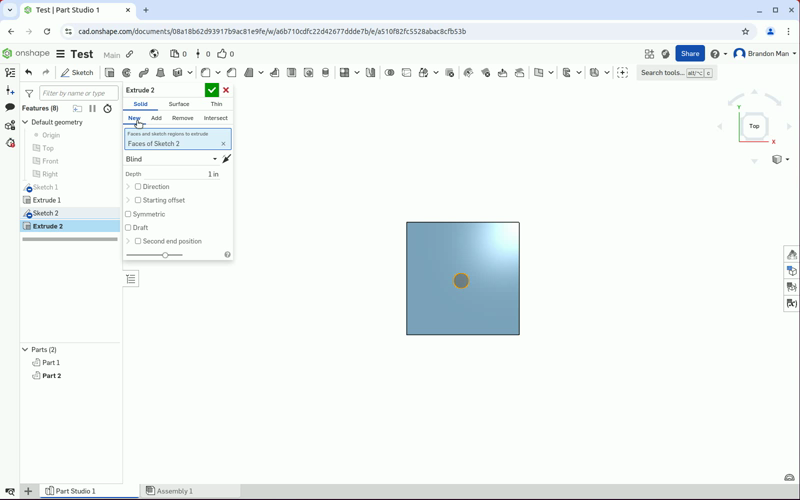
key(tab, 4)
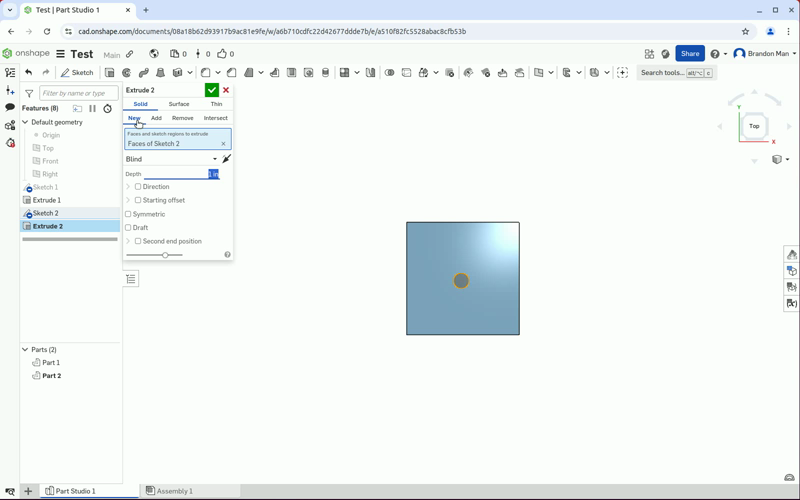
text(23.108)
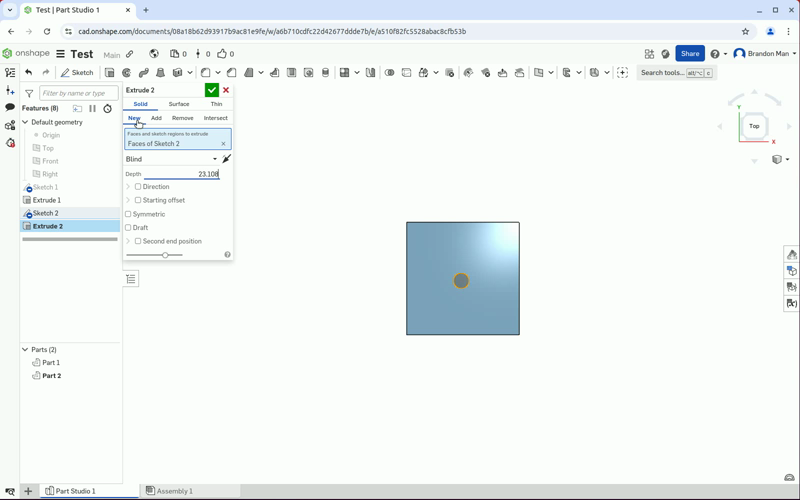
key(enter)
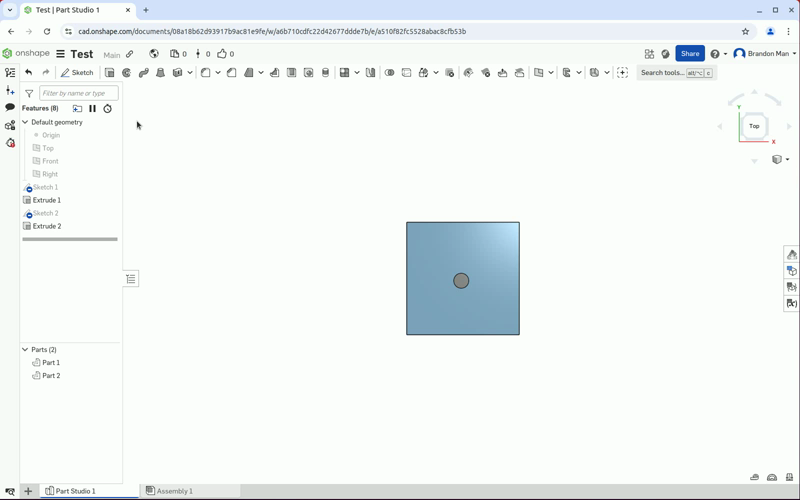
key(shift+h)
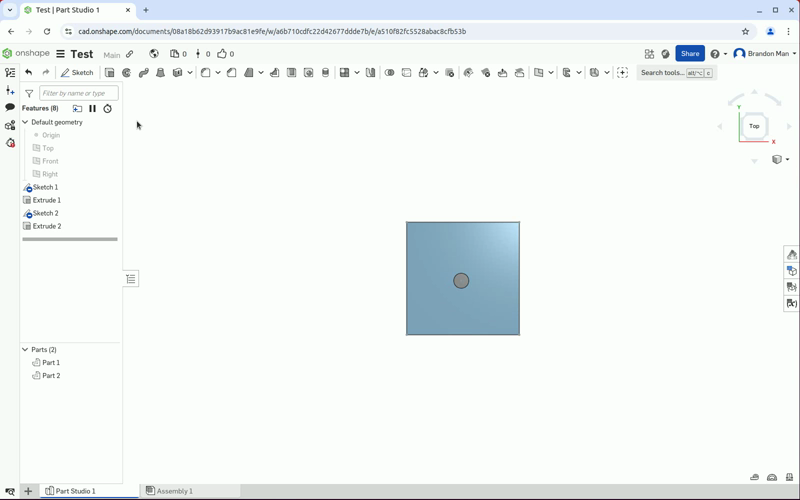
key(shift+h)
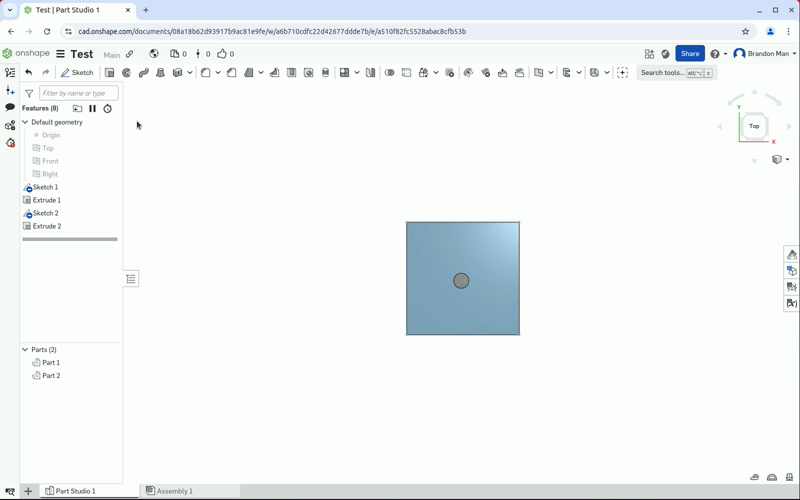
key(shift+7)
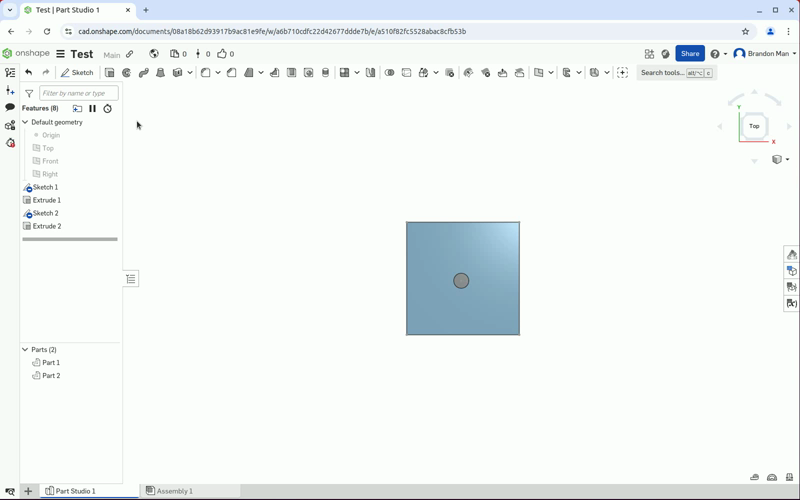
key(up, 3)
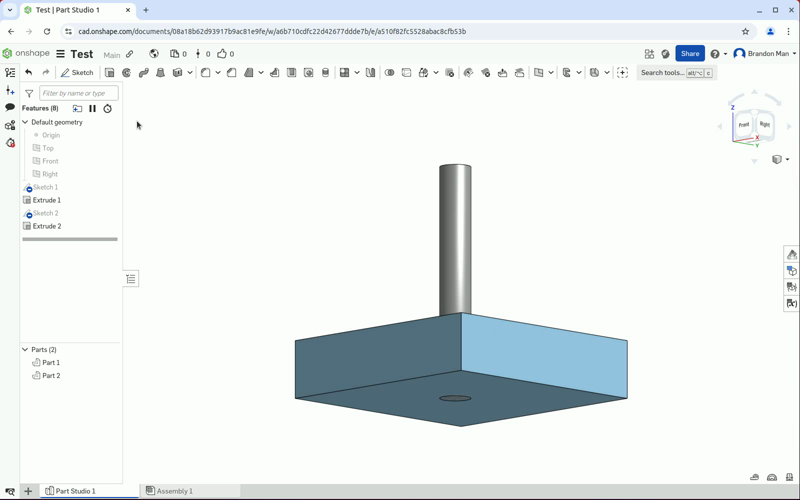
key(left, 3)
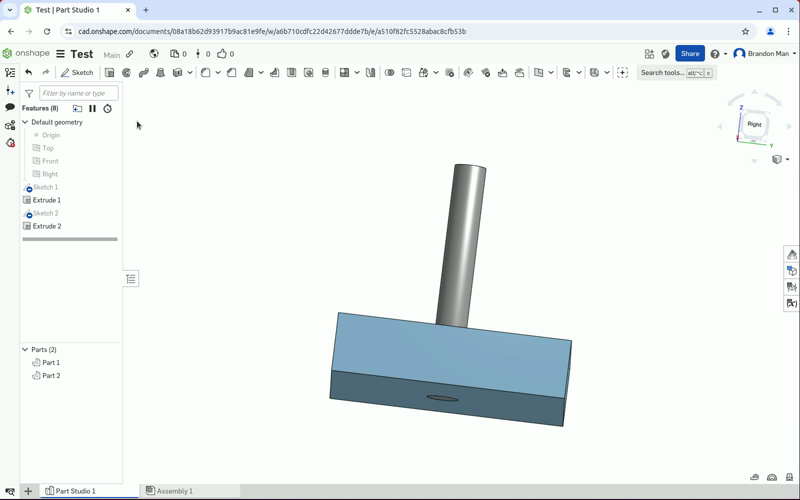
key(right, 3)
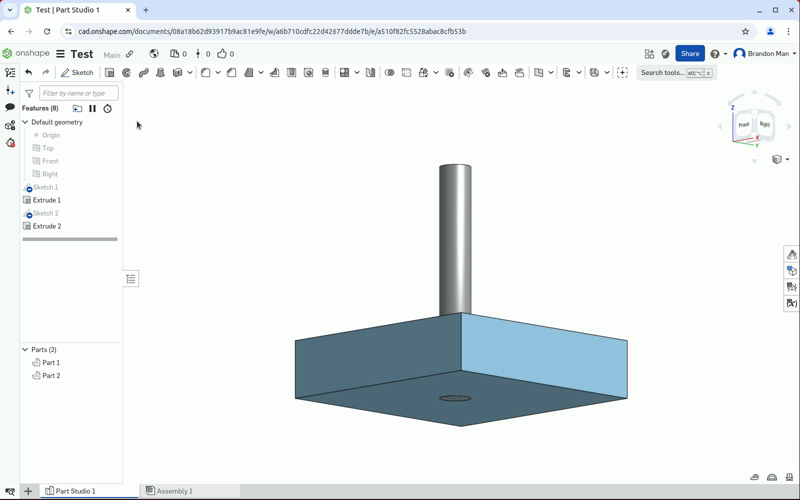
key(down, 3)
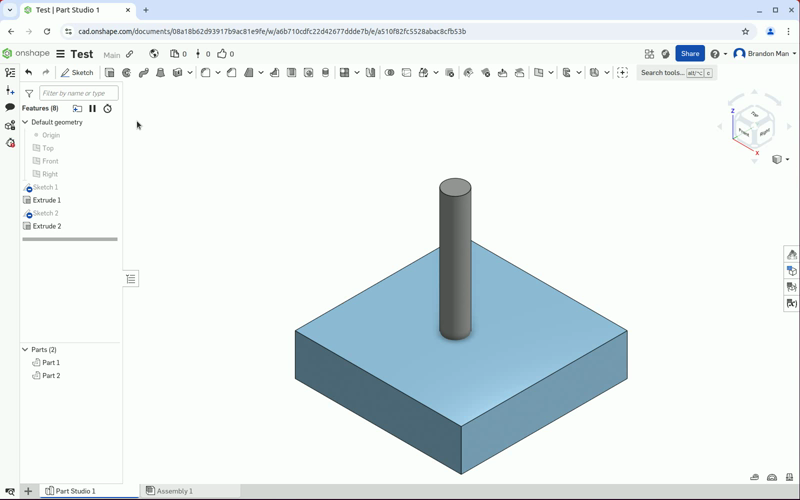
mouse_move(73, 189)
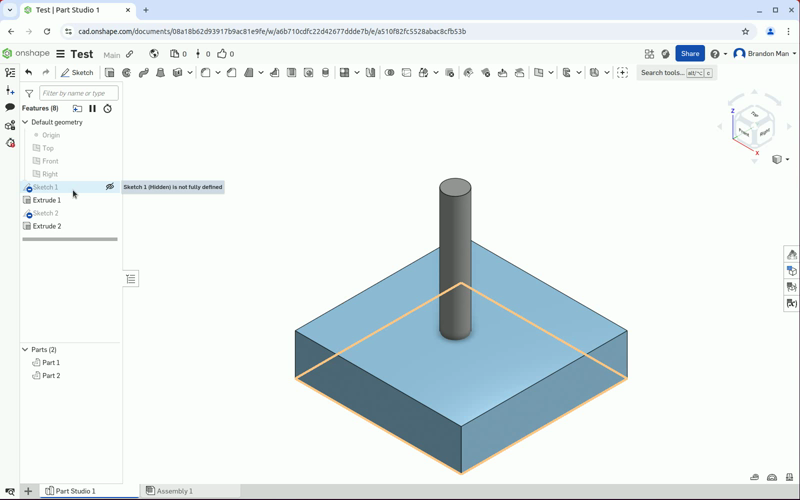
click(73, 189)